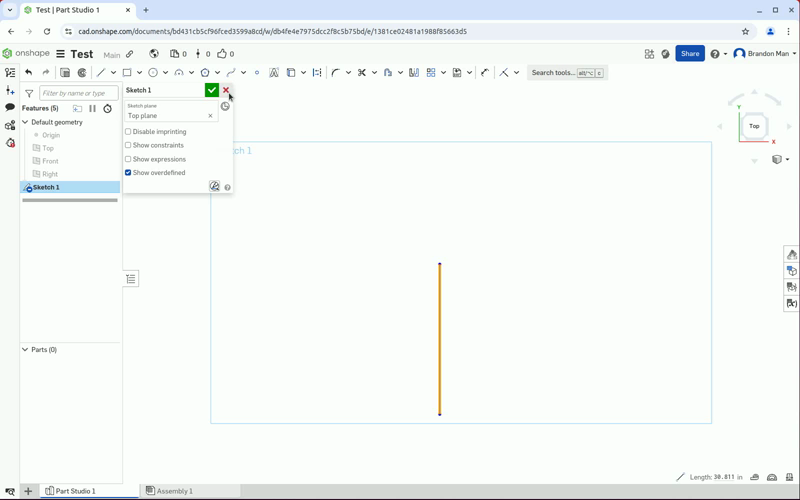
key(shift+h)
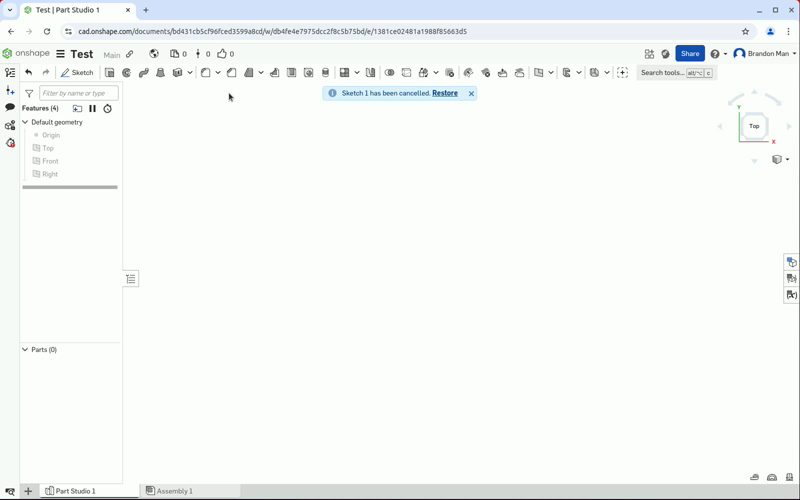
mouse_move(73, 352)
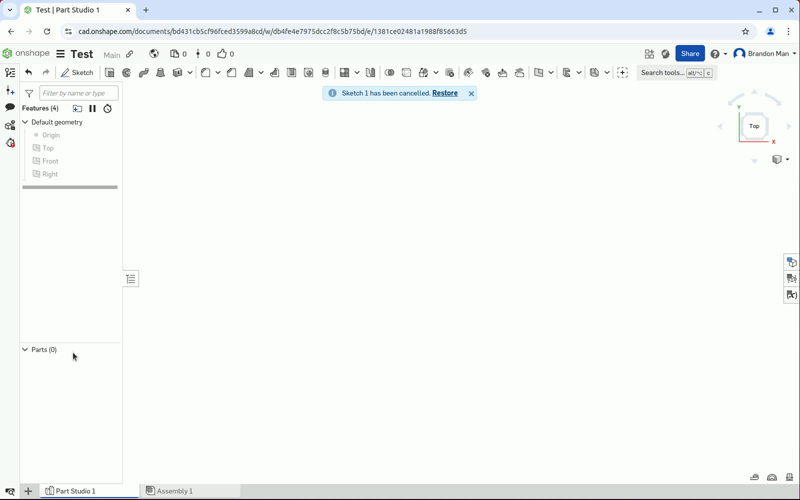
key(y)
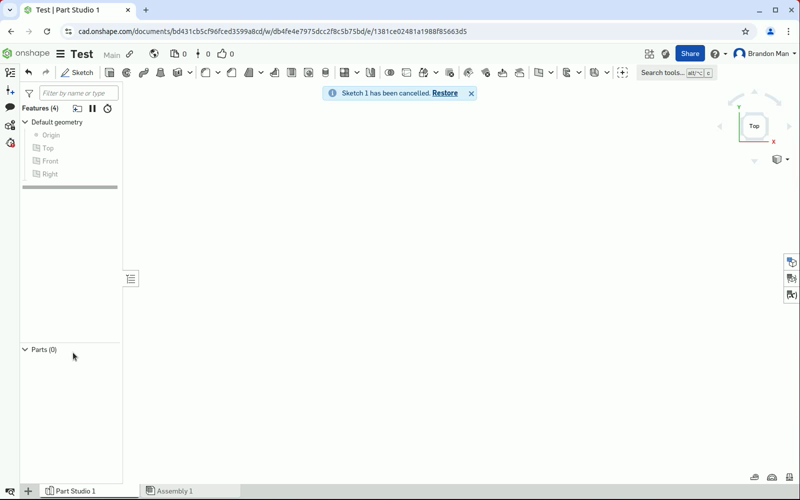
key(shift+p)
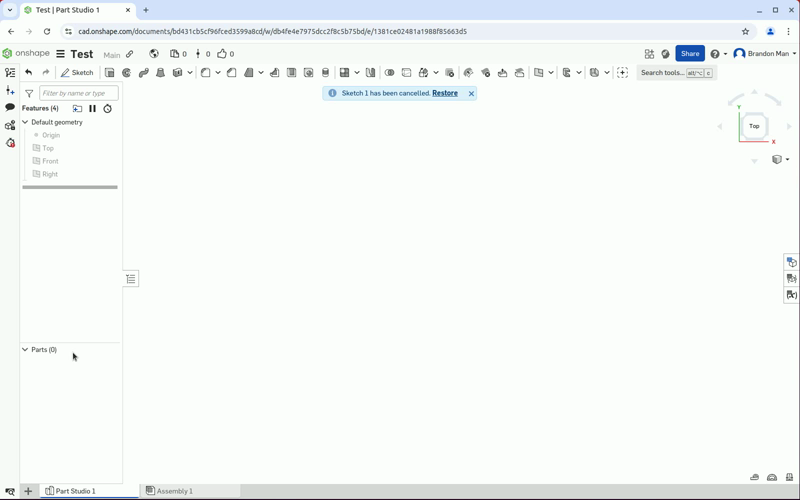
key(space)
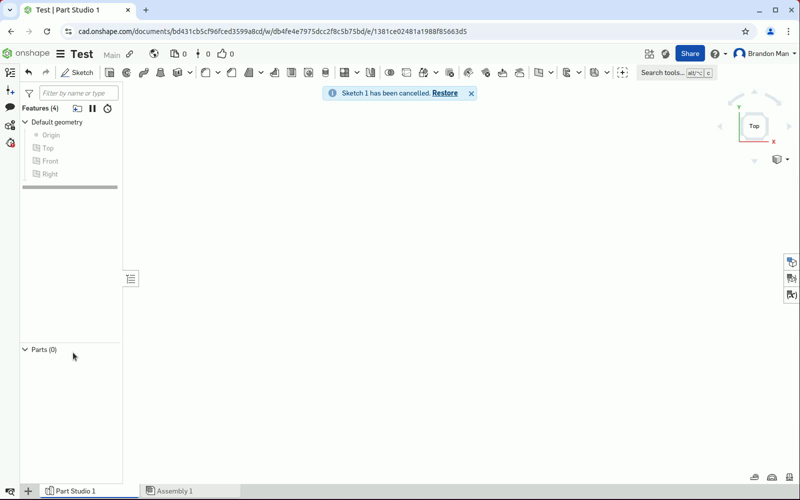
key_down(shift)
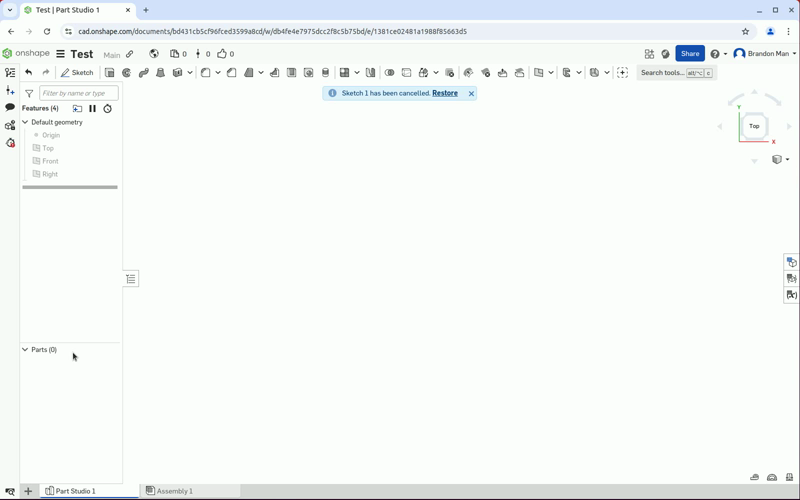
key(up)
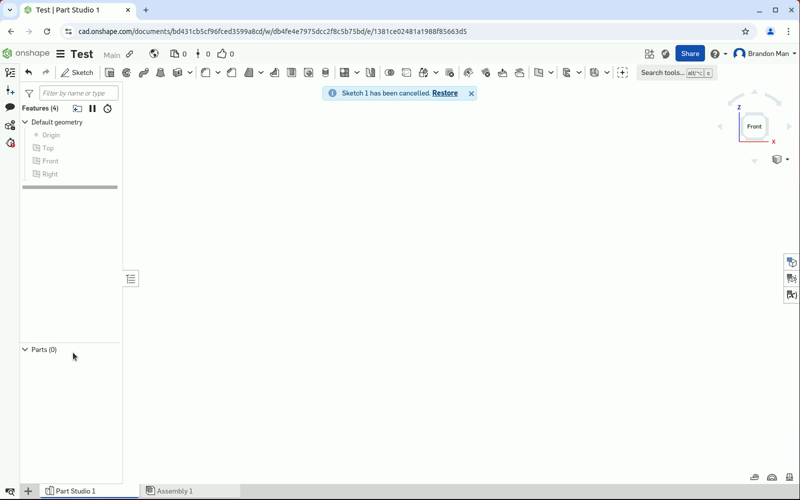
key_up(shift)
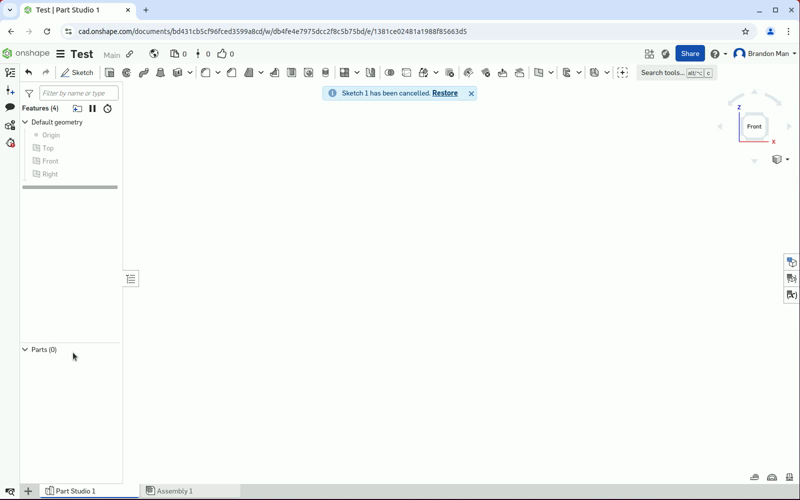
mouse_move(73, 352)
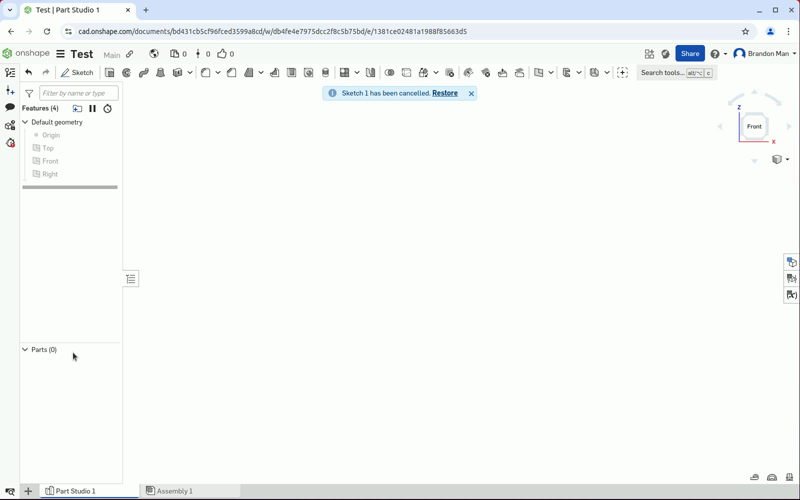
key(shift+y)
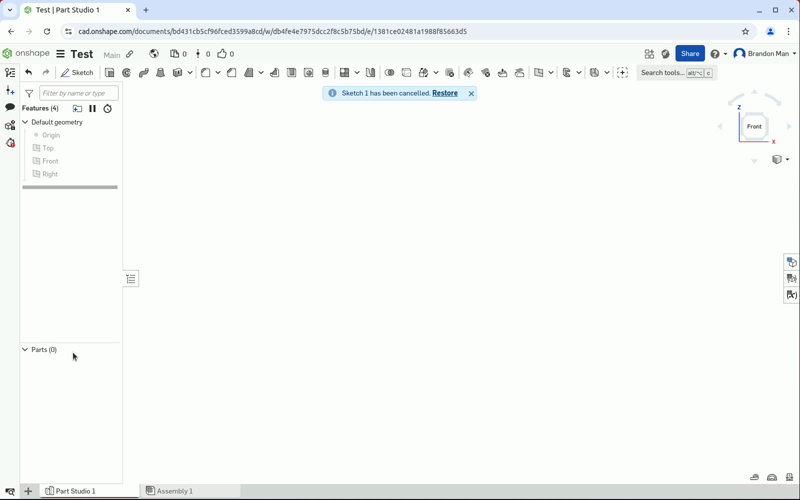
key(shift+s)
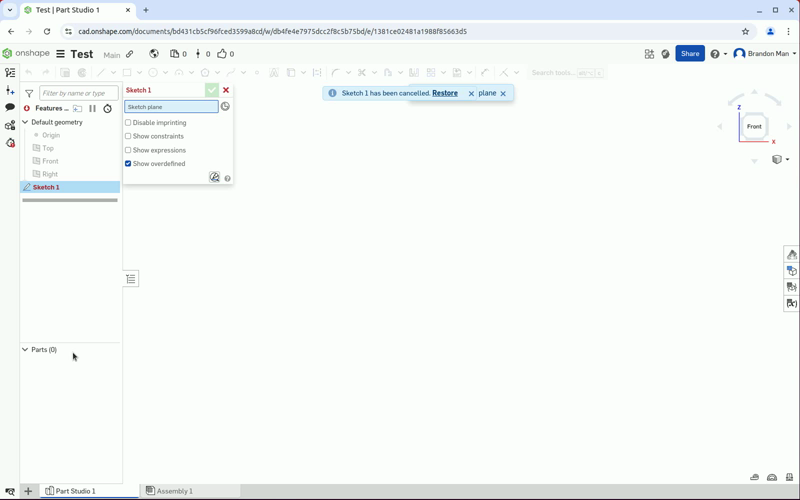
mouse_move(73, 163)
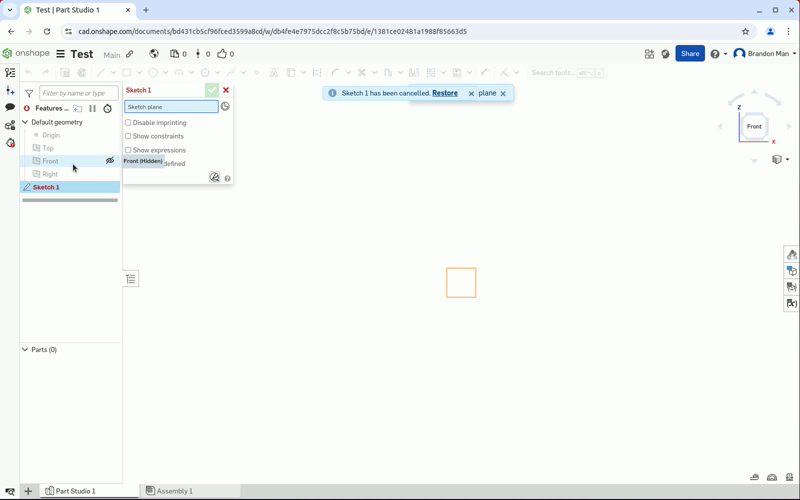
click(73, 163)
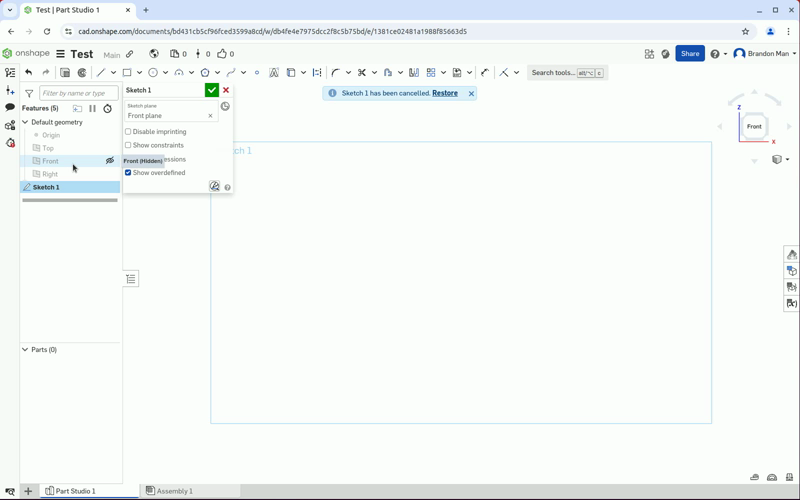
mouse_move(73, 352)
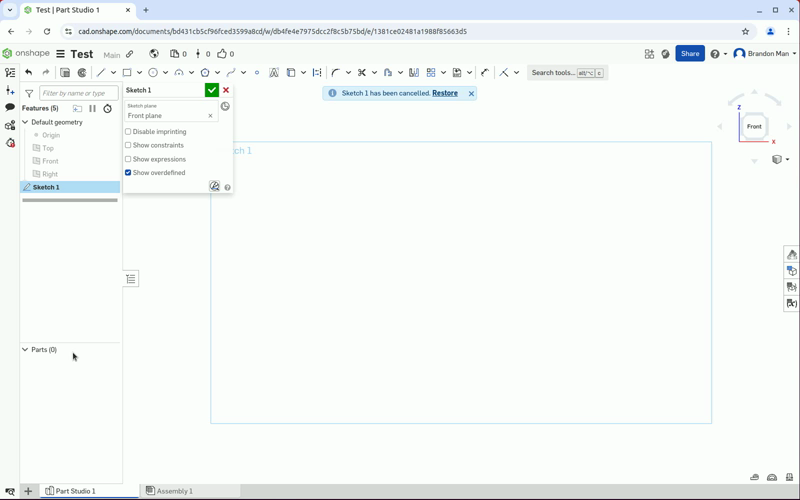
key(y)
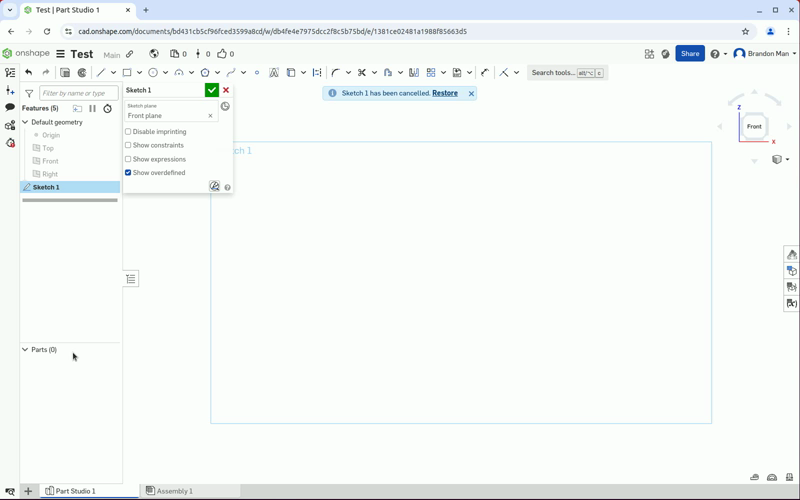
key(l)
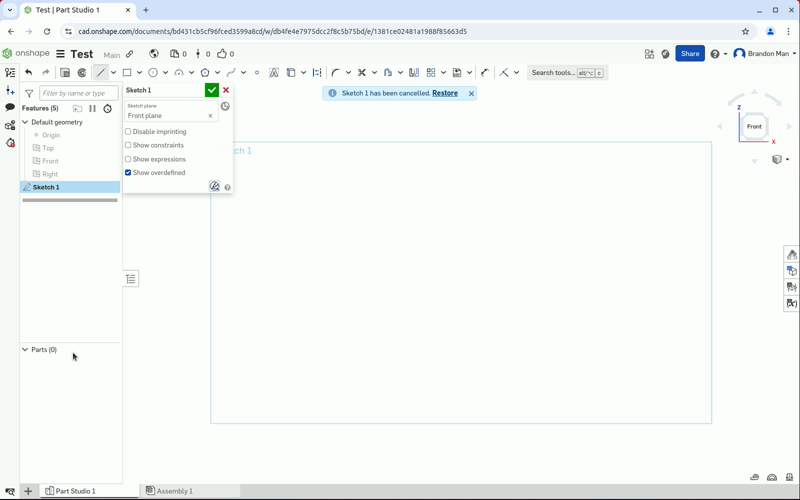
key_down(shift)
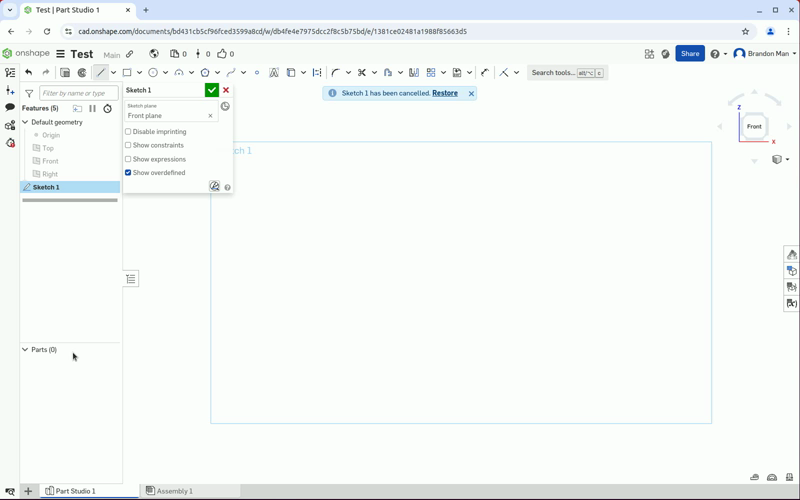
mouse_move(444, 282)
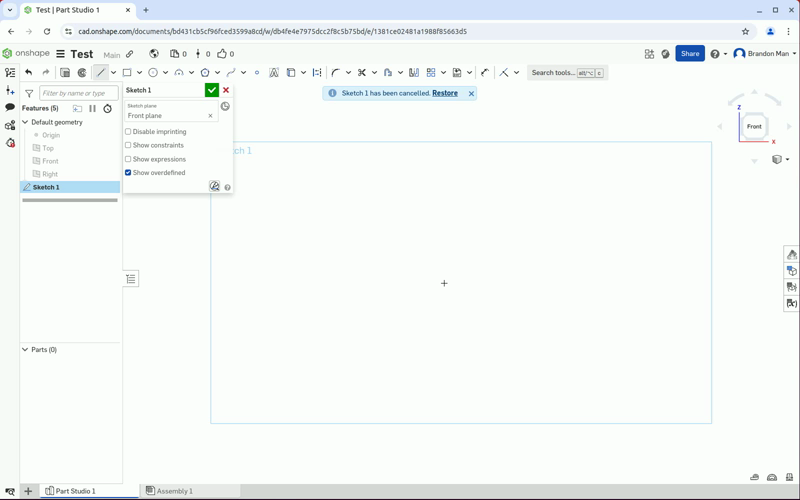
click(444, 282)
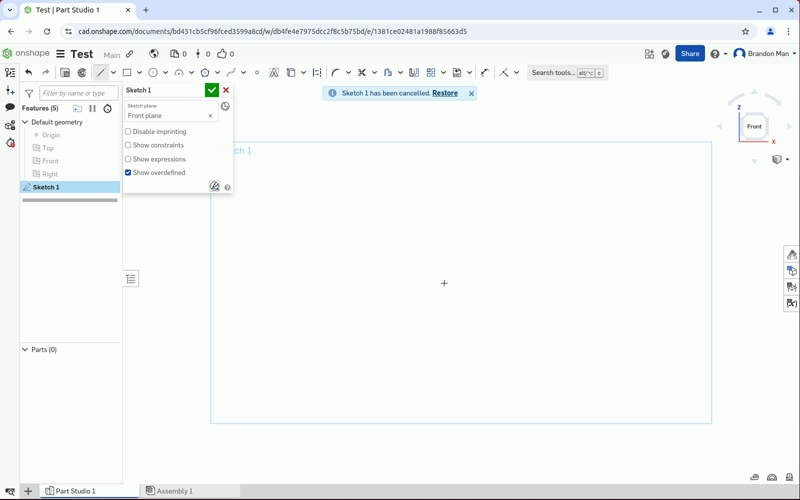
key_up(shift)
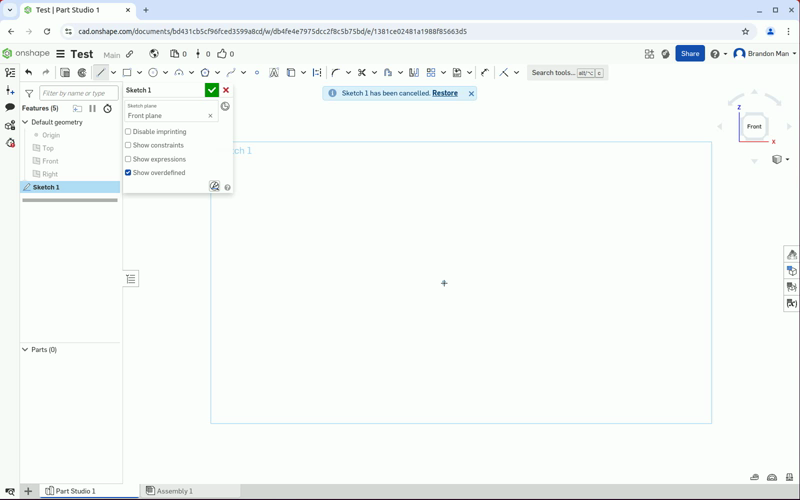
key_down(shift)
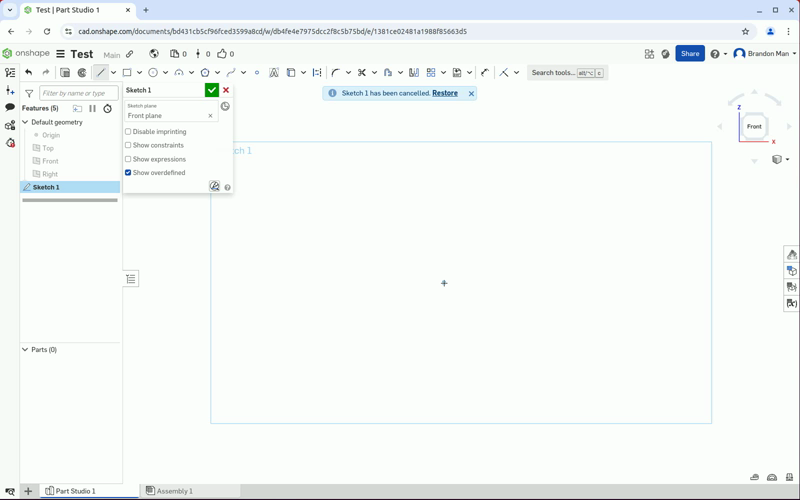
mouse_move(474, 282)
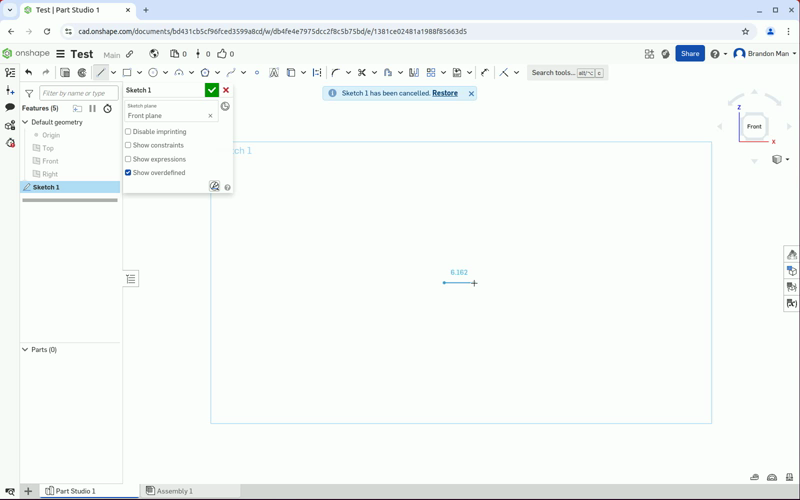
mouse_move(460, 282)
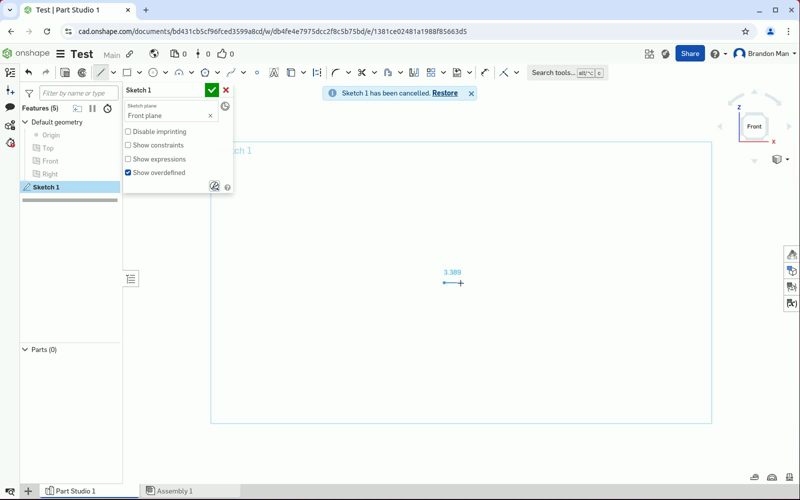
click(460, 282)
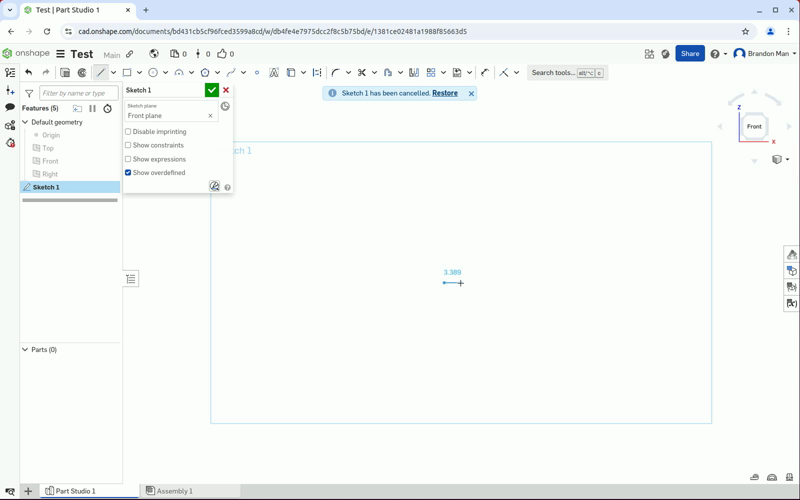
key_up(shift)
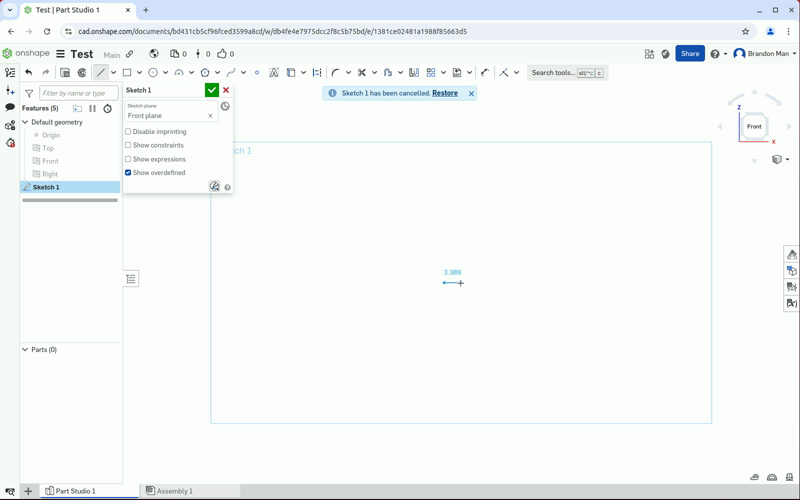
key_down(shift)
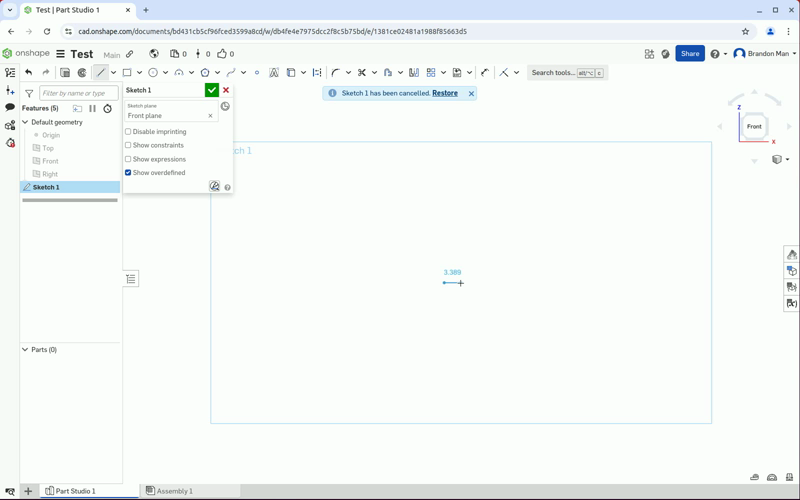
mouse_move(460, 186)
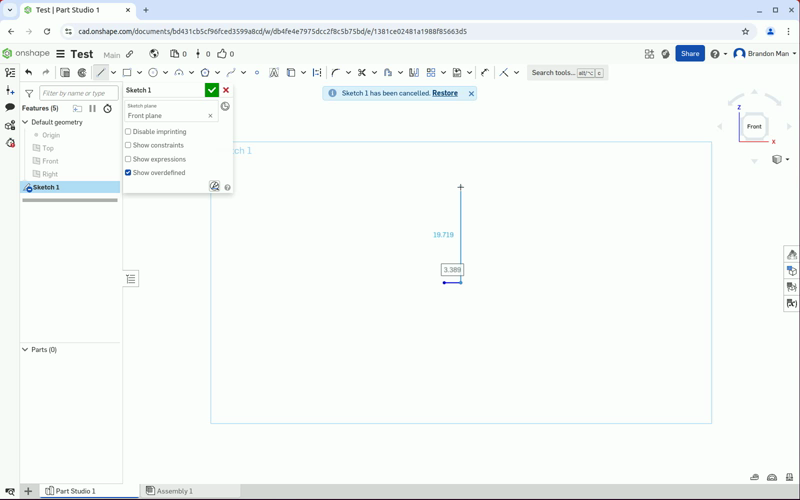
click(460, 186)
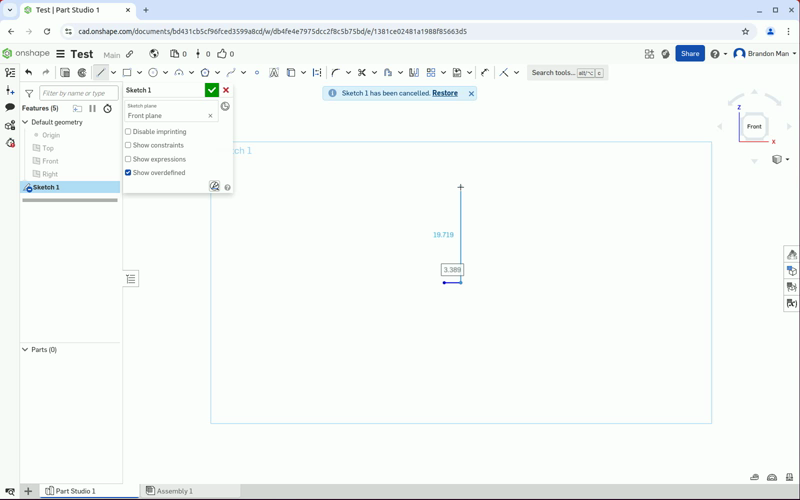
key_up(shift)
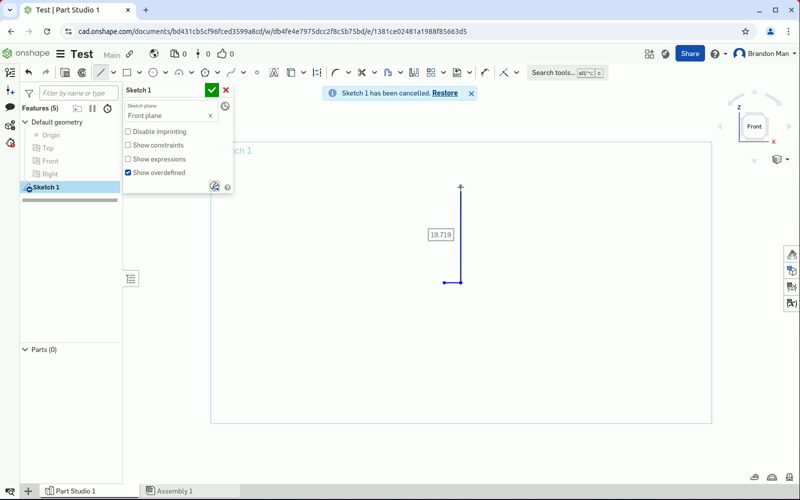
key_down(shift)
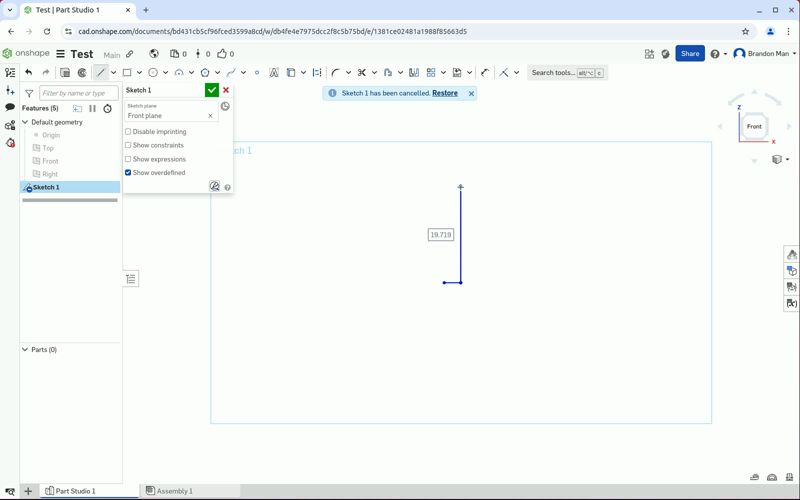
mouse_move(490, 186)
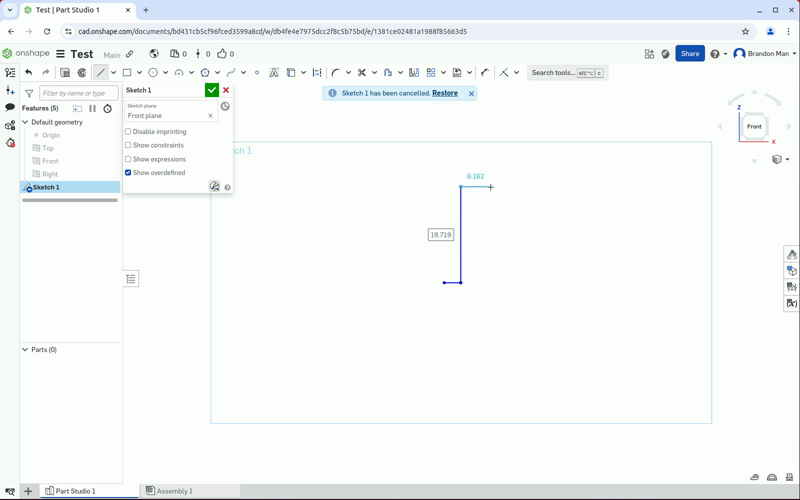
mouse_move(444, 186)
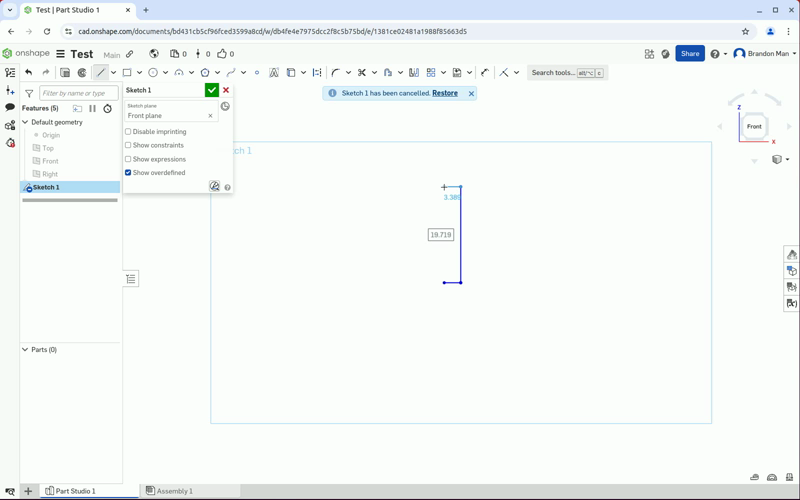
click(444, 186)
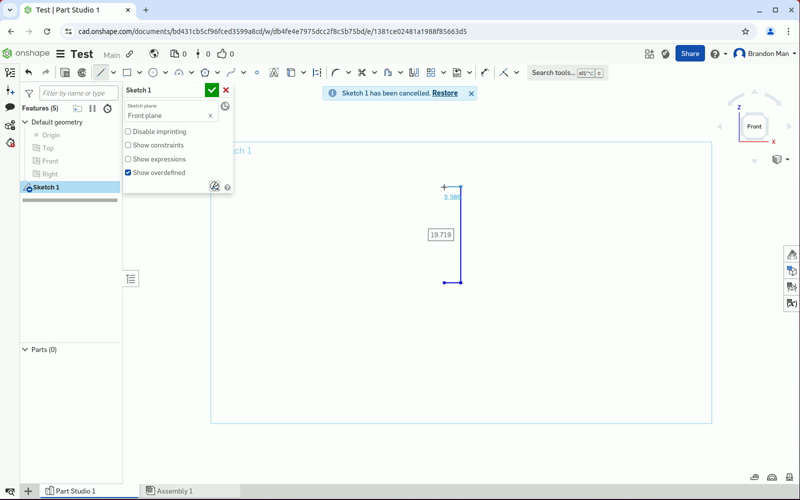
key_up(shift)
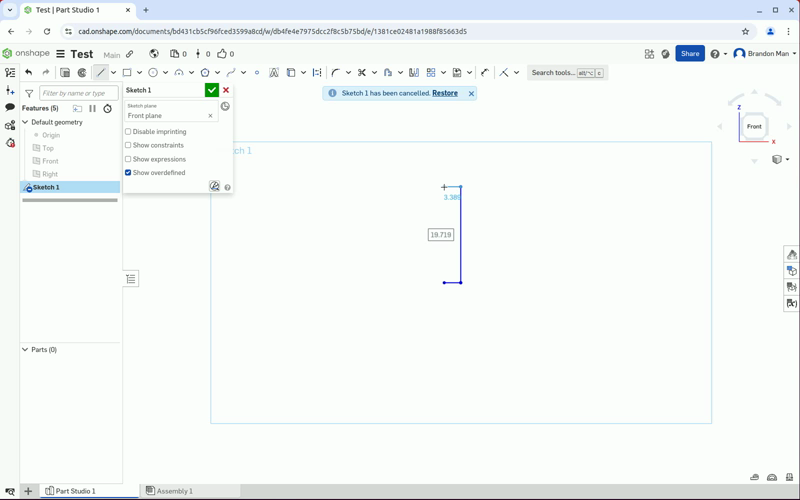
key_down(shift)
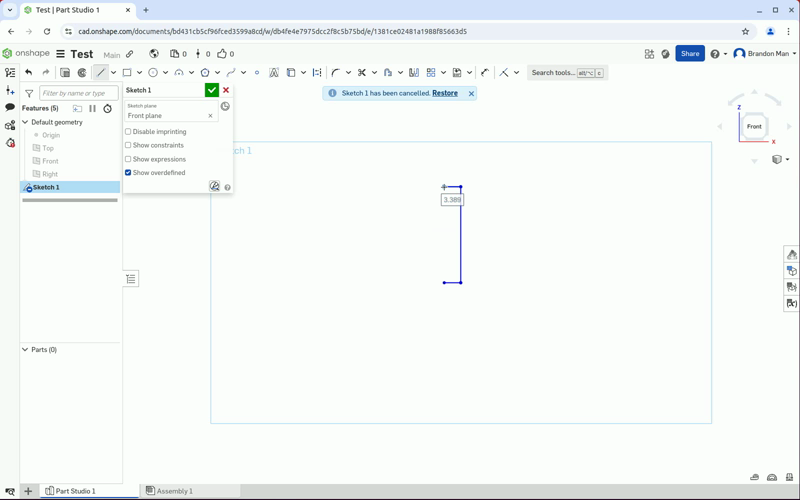
mouse_move(444, 282)
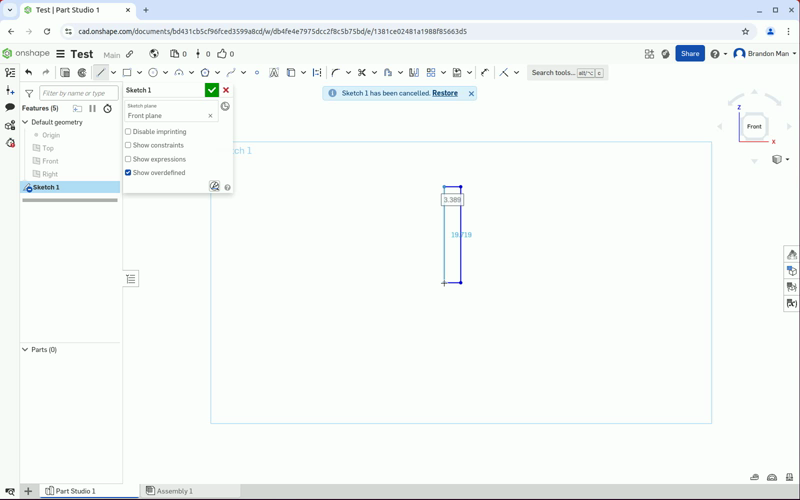
key_up(shift)
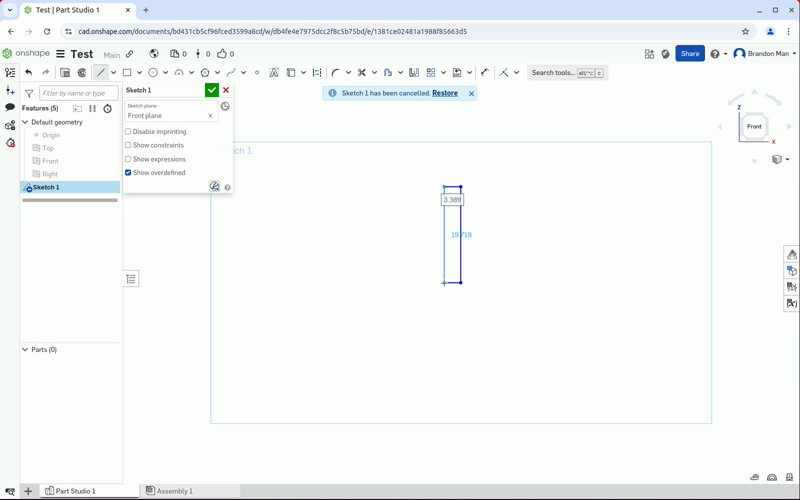
click(444, 282)
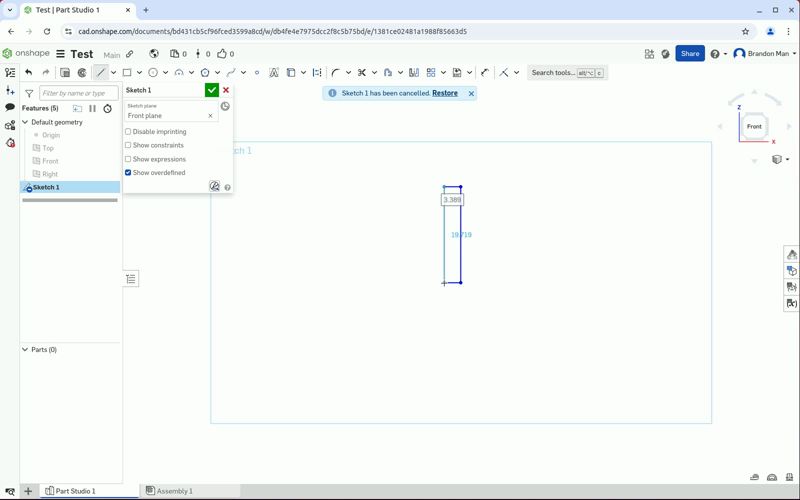
key(esc)
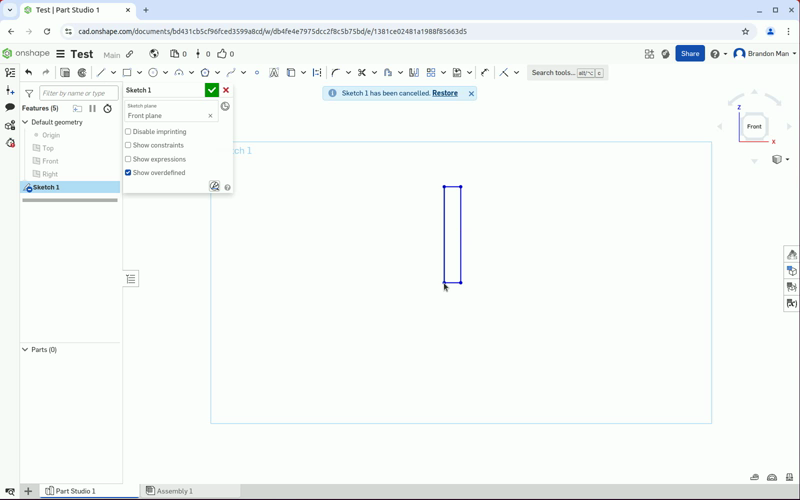
mouse_move(447, 280)
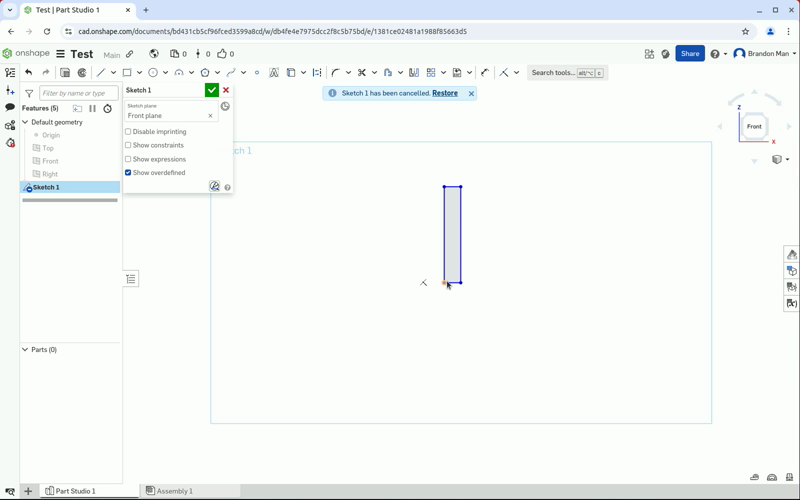
scroll(6)
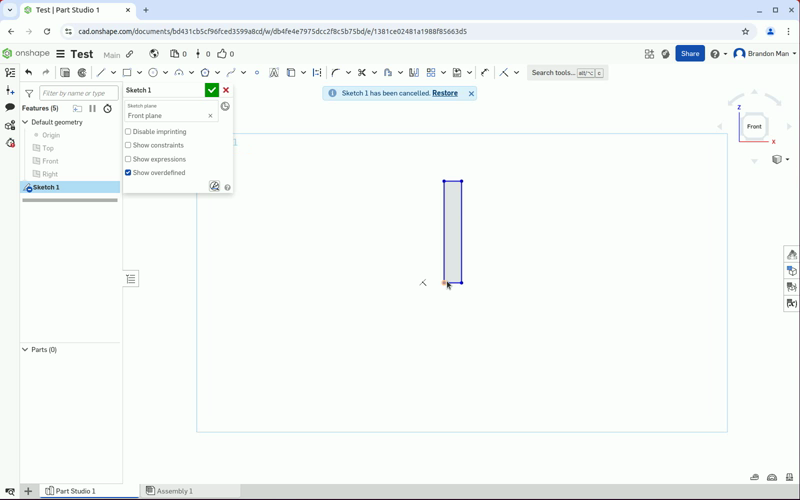
scroll(6)
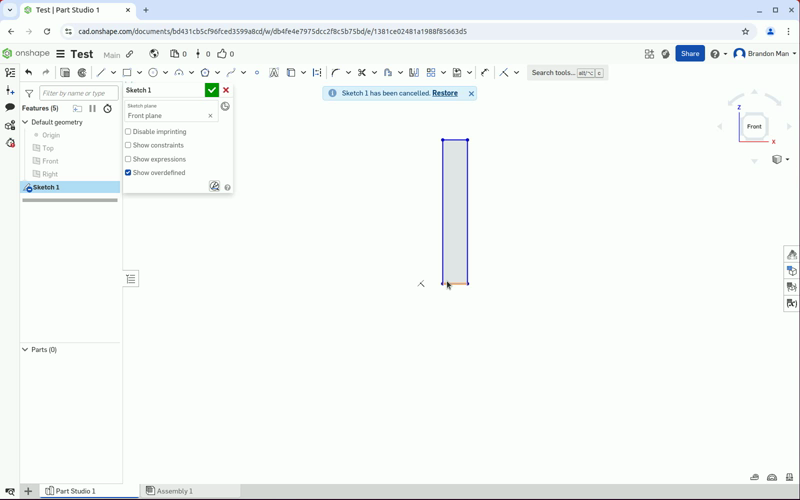
scroll(6)
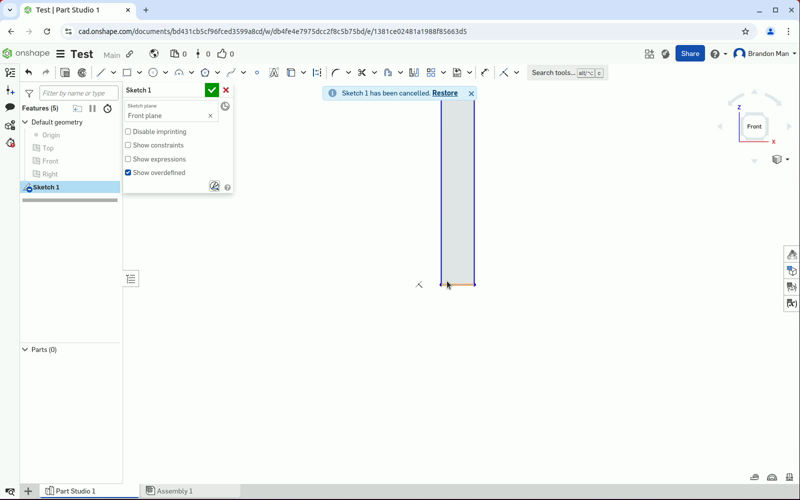
scroll(6)
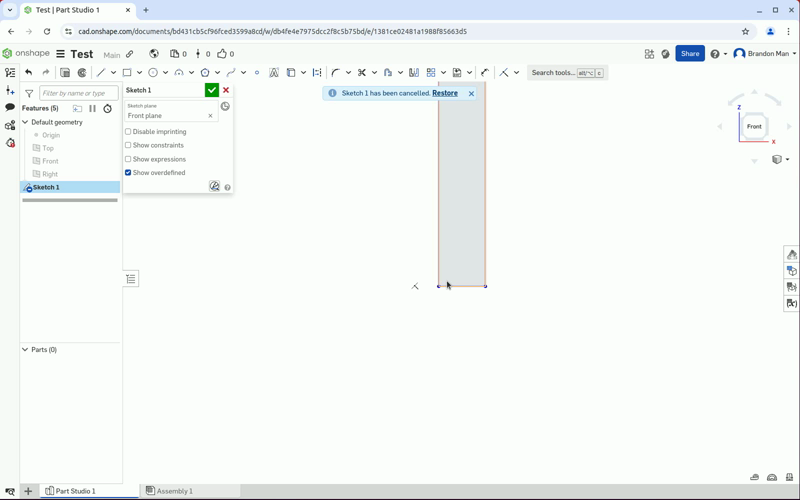
scroll(6)
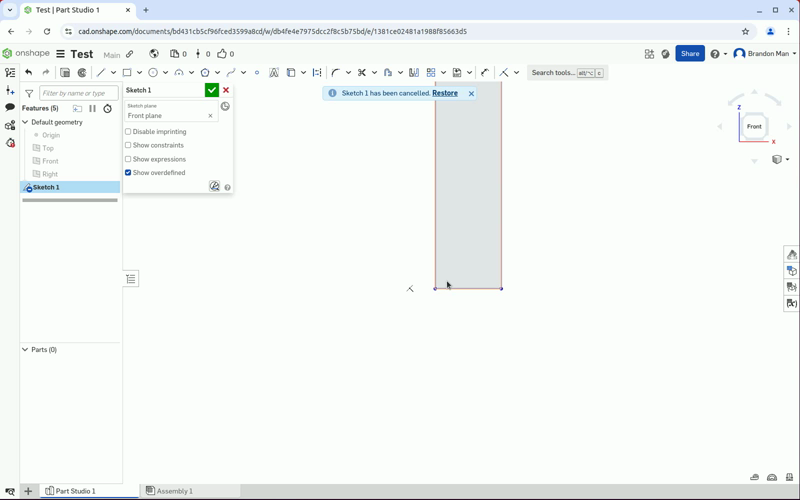
scroll(6)
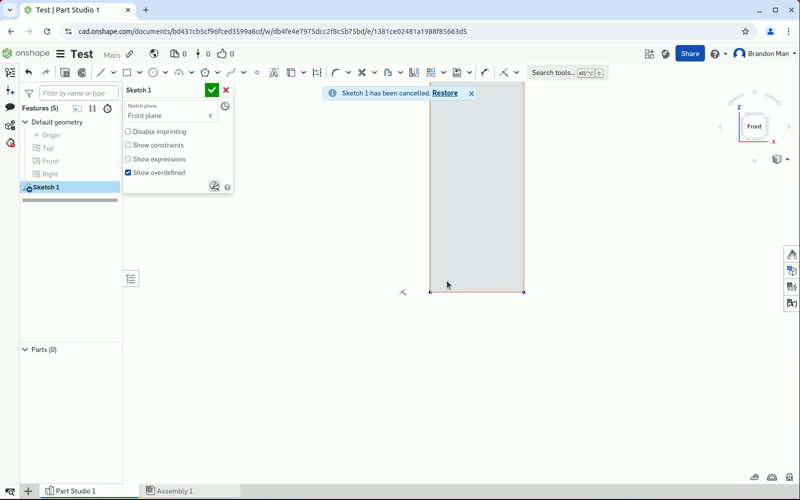
scroll(6)
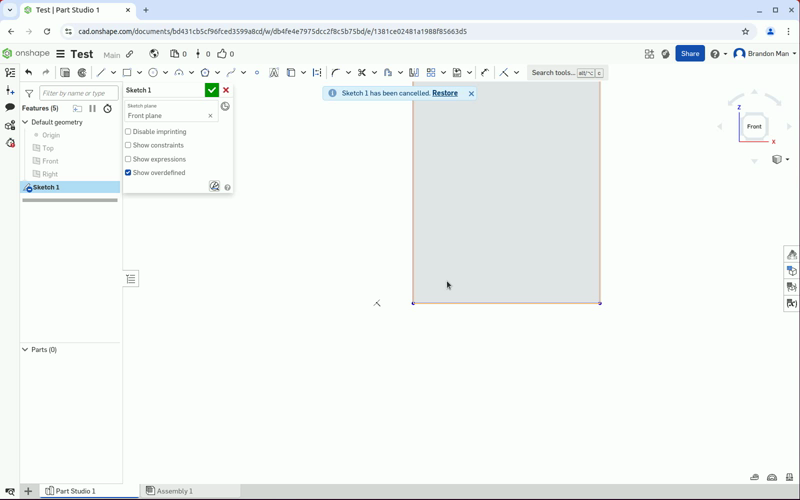
click(447, 280)
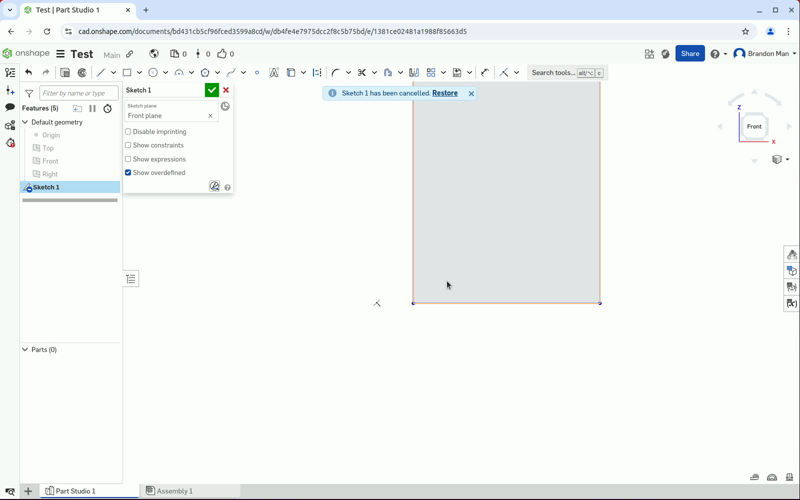
scroll(-6)
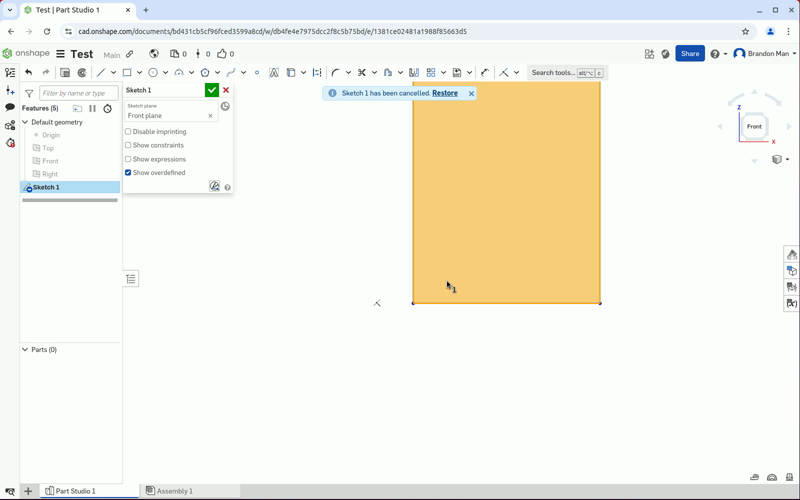
scroll(-6)
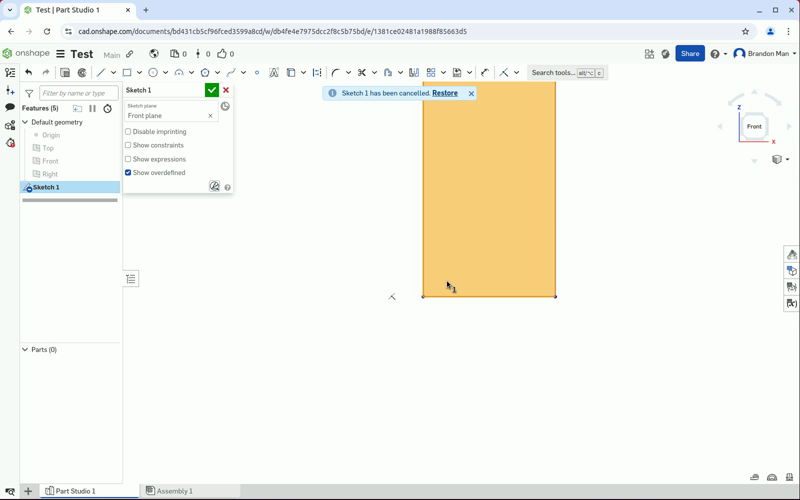
scroll(-6)
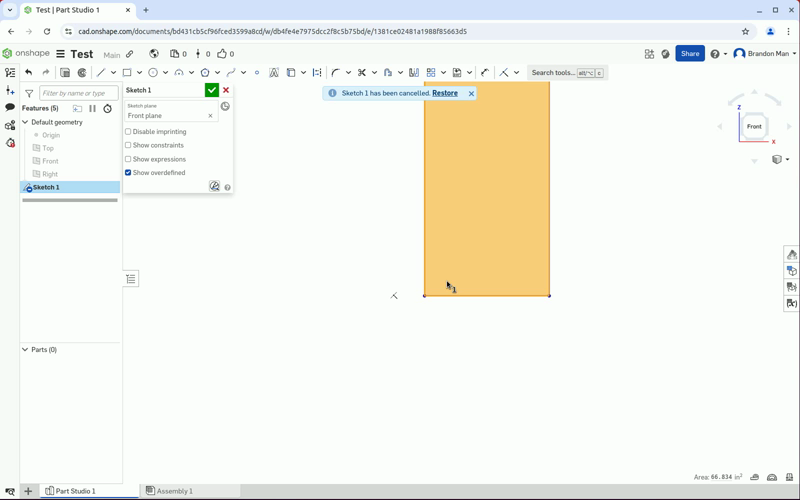
scroll(-6)
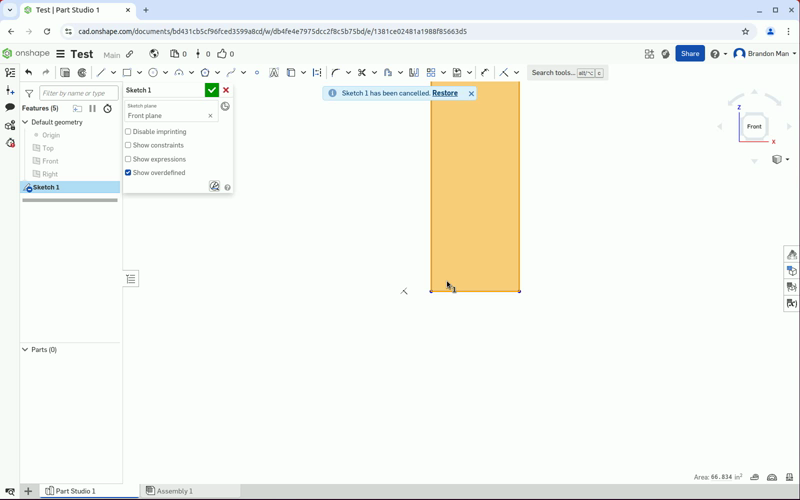
scroll(-6)
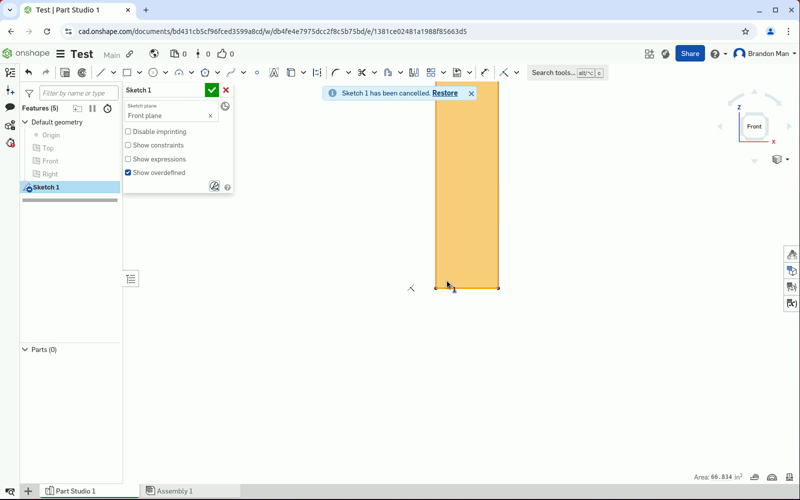
scroll(-6)
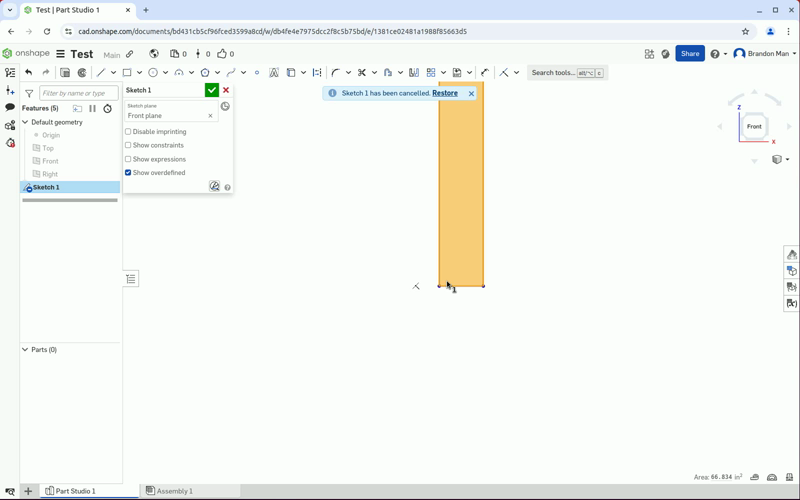
scroll(-6)
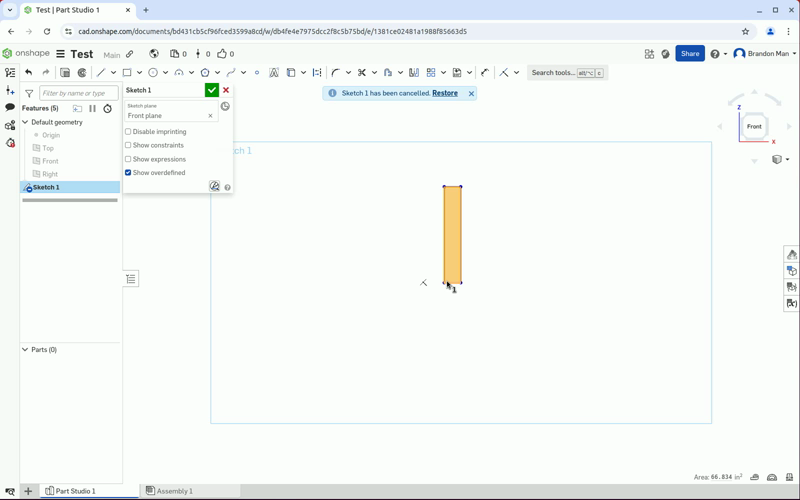
mouse_move(73, 352)
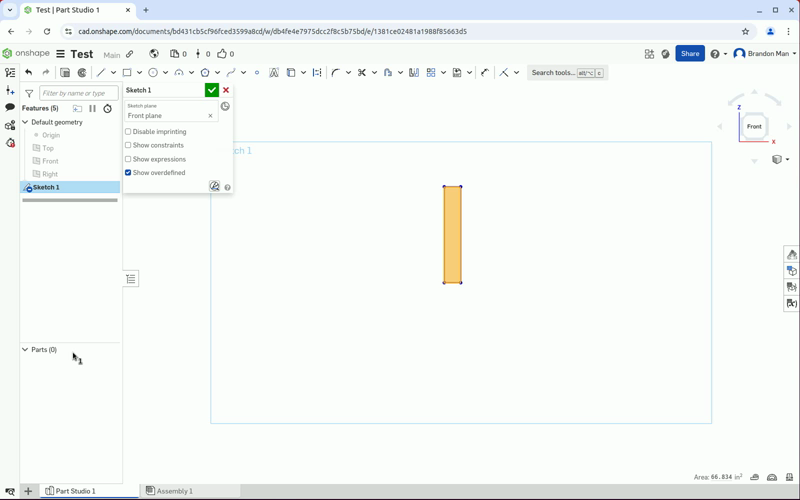
key(shift+y)
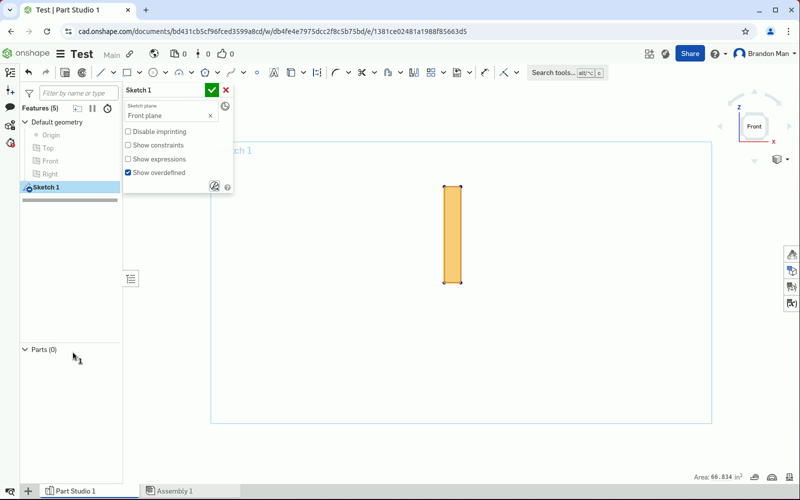
key(shift+e)
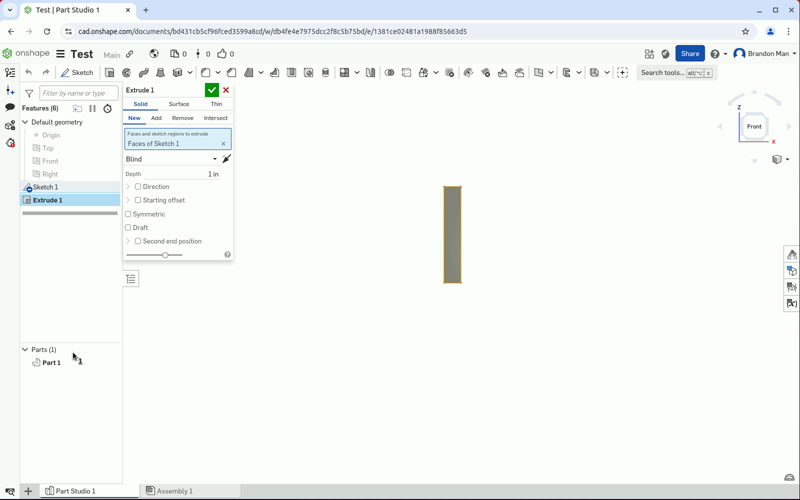
mouse_move(143, 106)
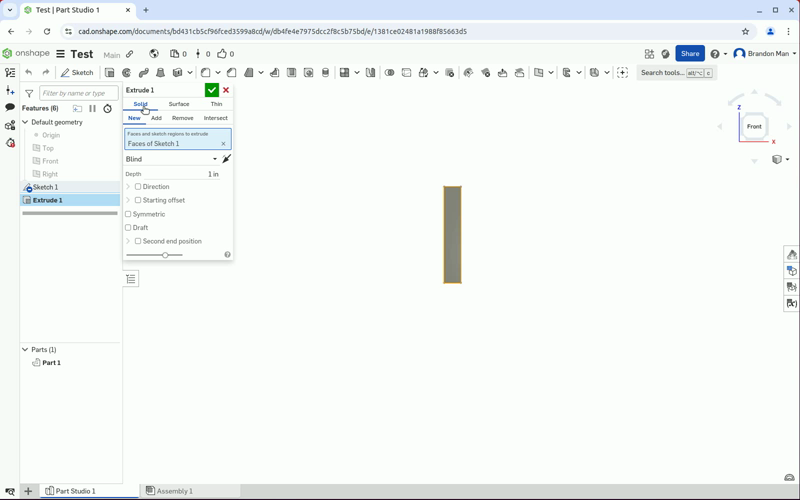
click(143, 106)
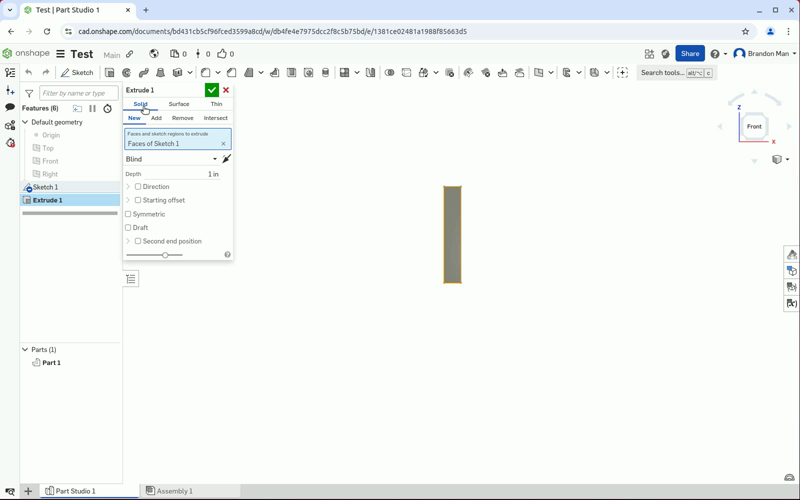
mouse_move(137, 120)
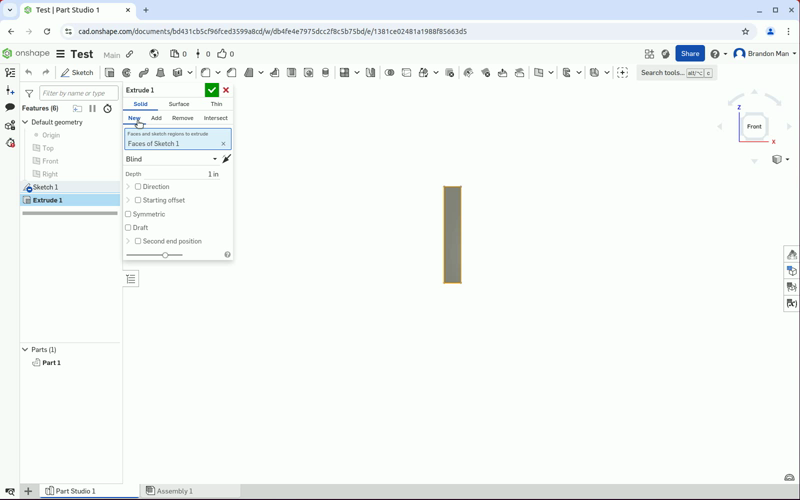
click(137, 120)
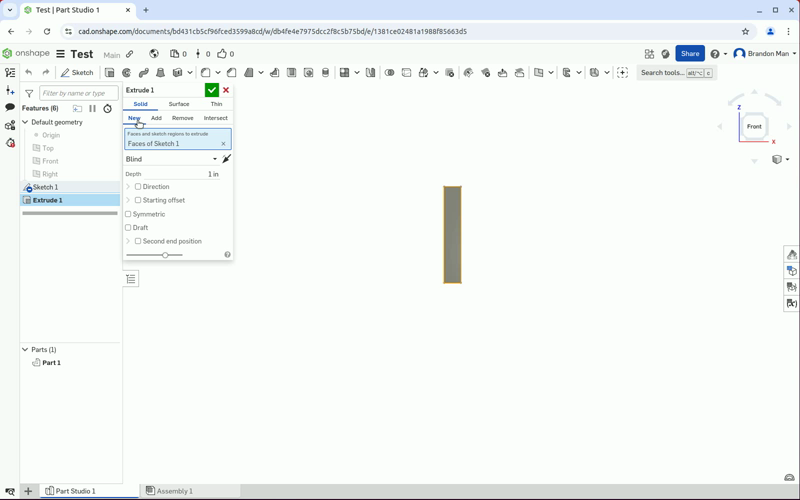
key(tab, 4)
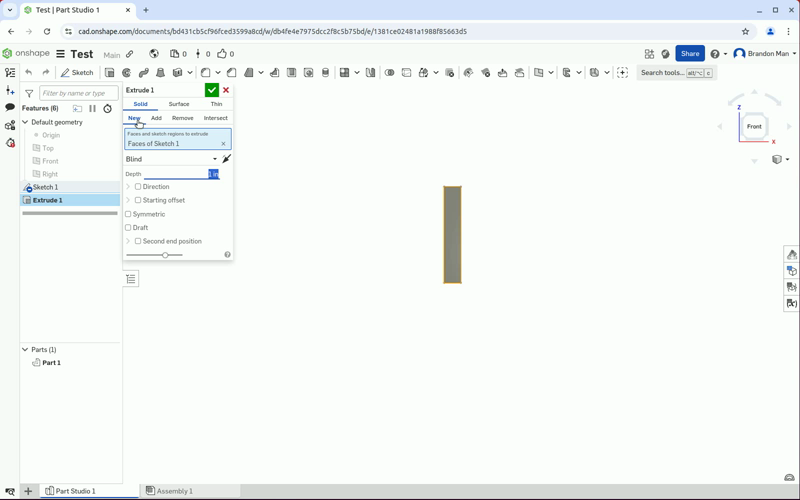
text(-0.241)
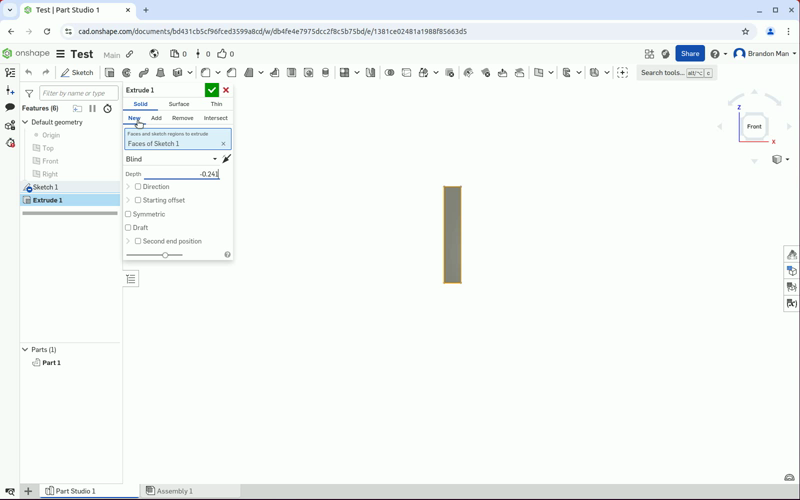
key(enter)
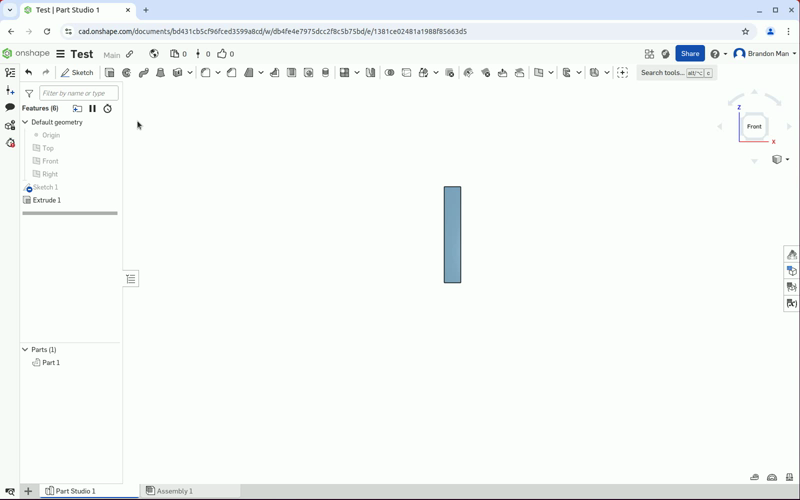
key(shift+h)
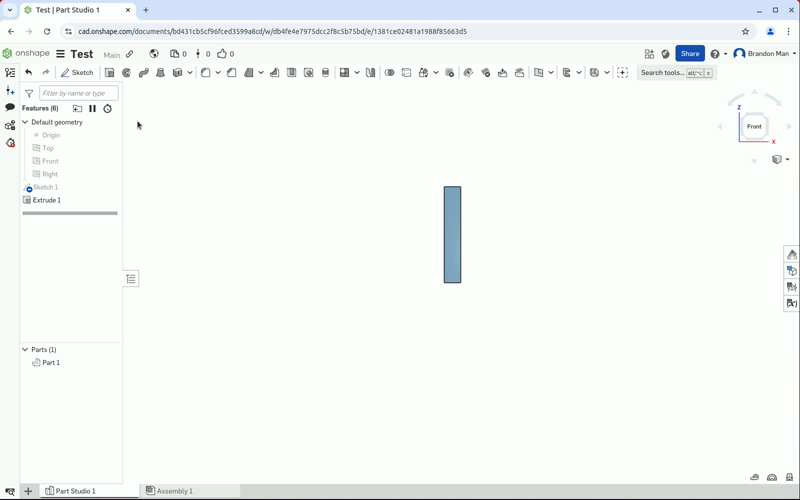
key(shift+h)
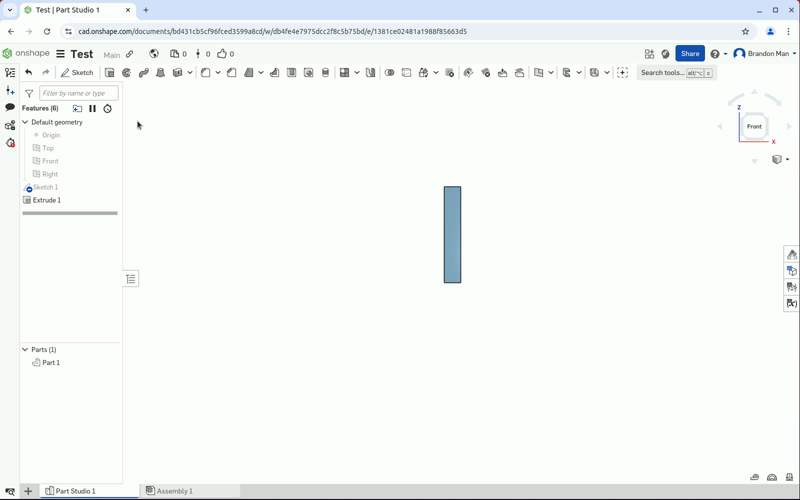
mouse_move(73, 189)
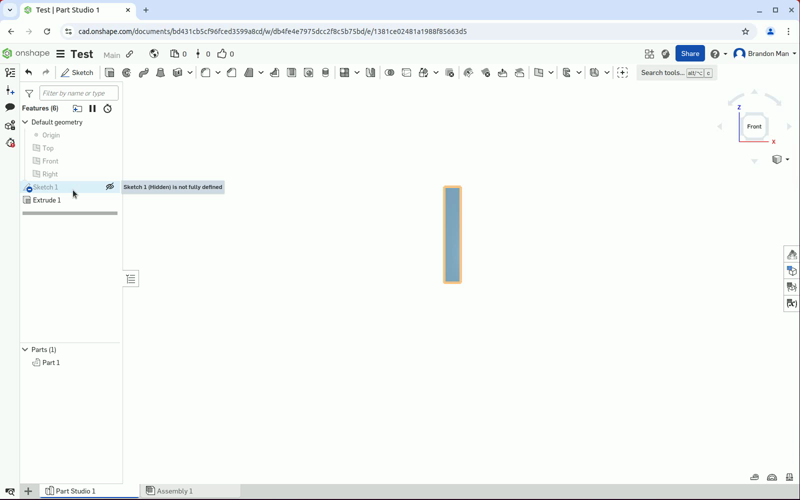
click(73, 189)
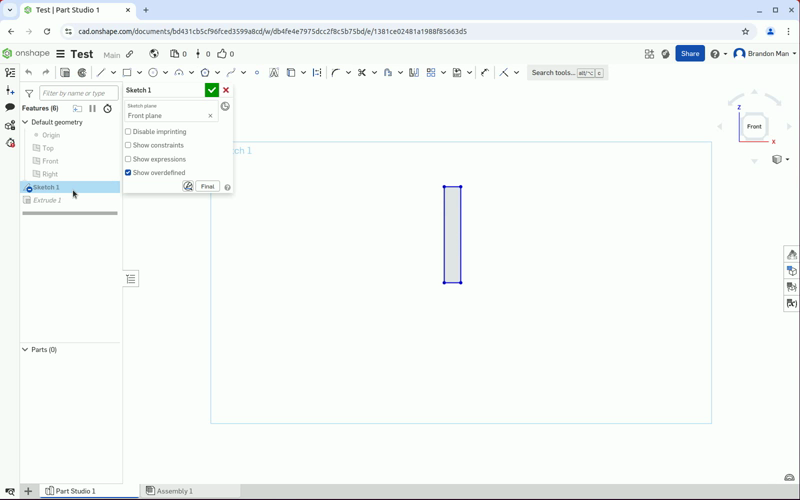
mouse_move(229, 92)
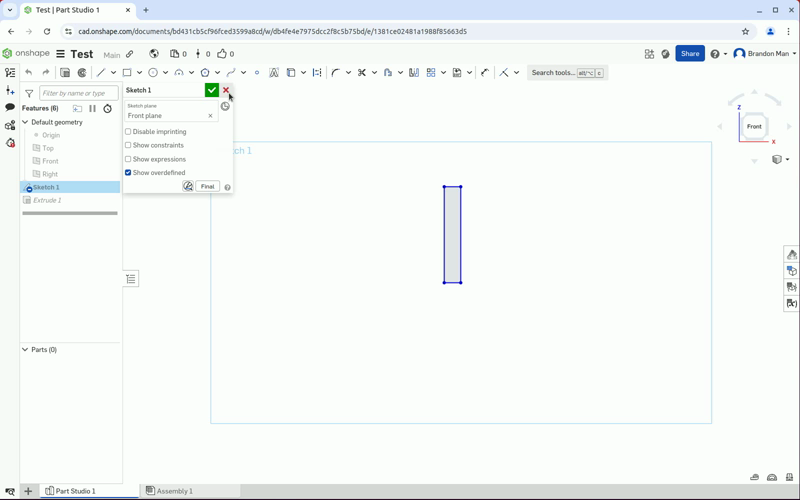
click(229, 92)
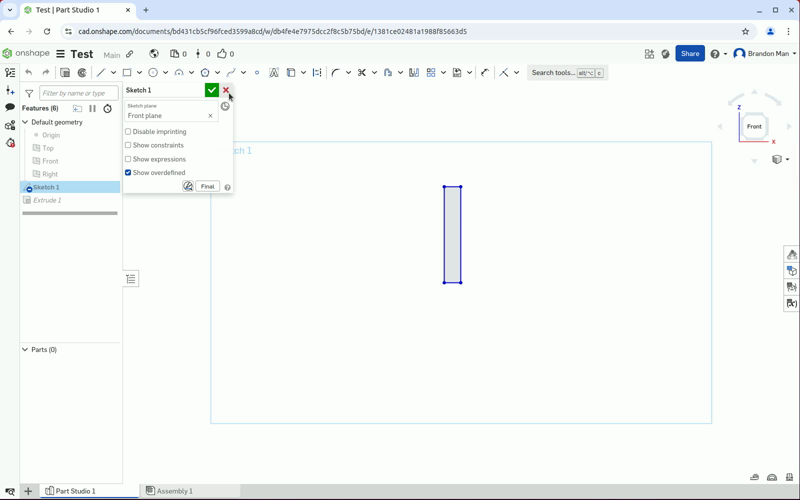
key(shift+s)
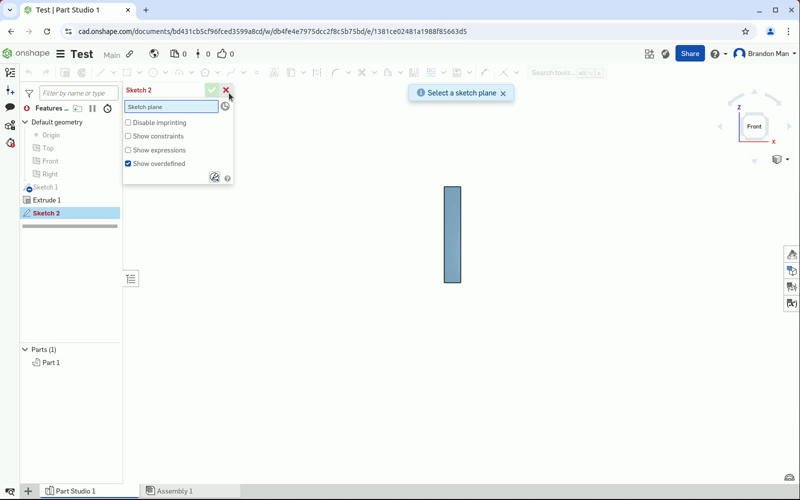
mouse_move(73, 163)
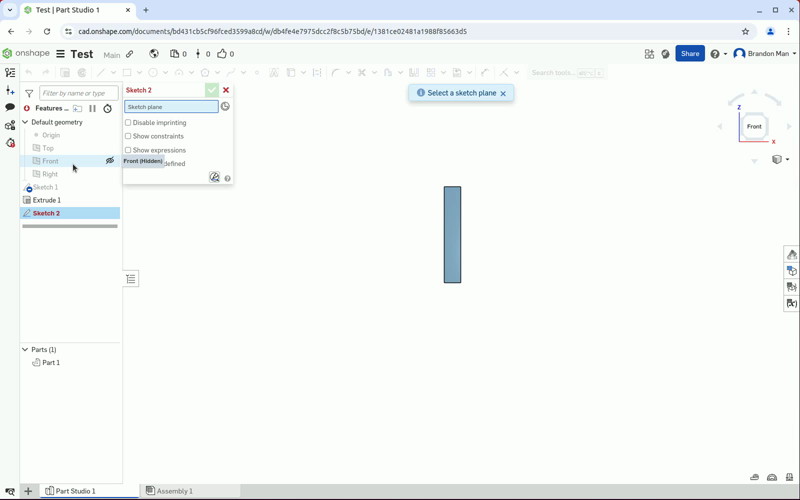
click(73, 163)
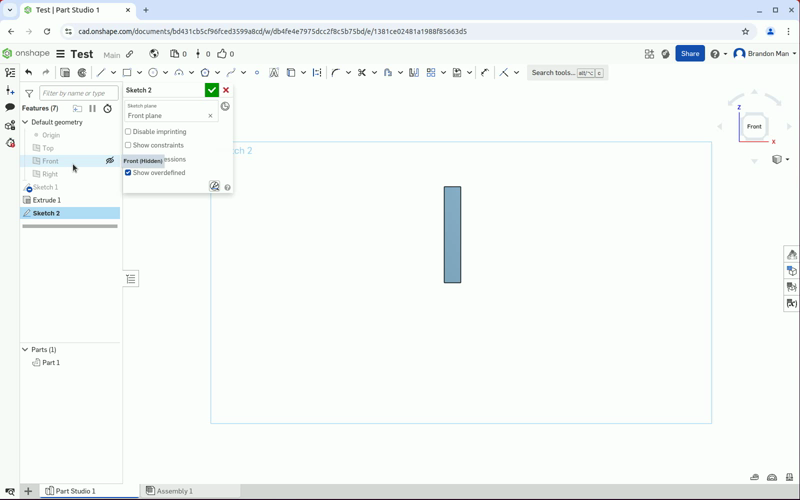
mouse_move(73, 352)
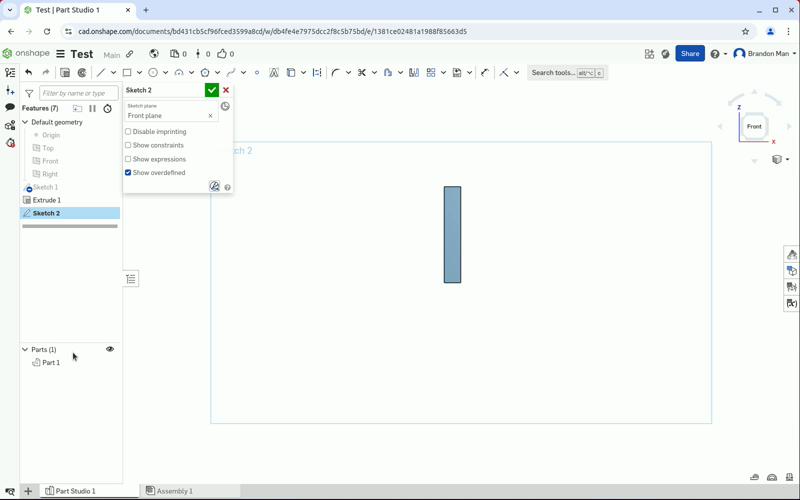
key(y)
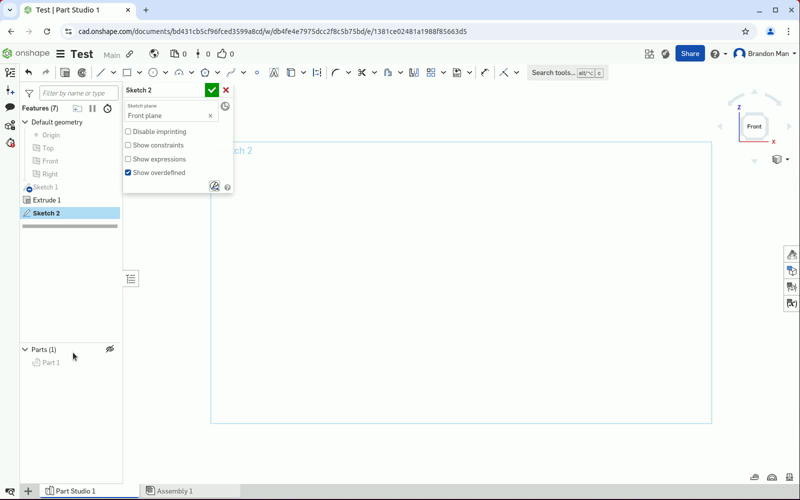
key(l)
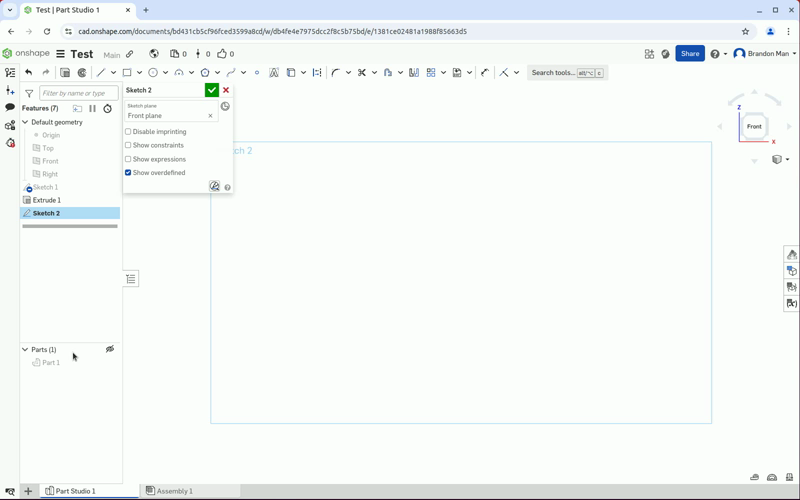
key_down(shift)
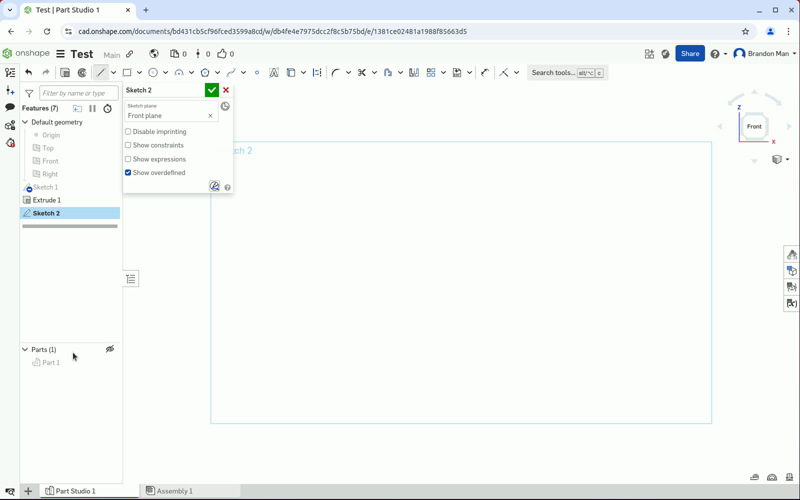
mouse_move(379, 186)
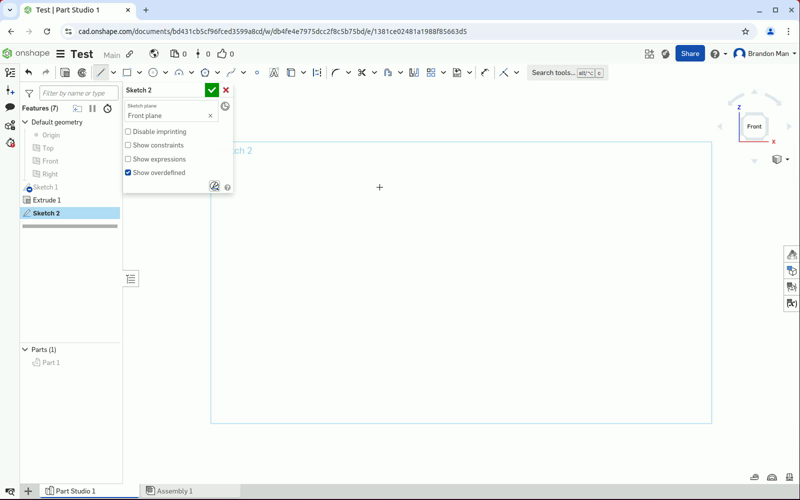
click(379, 186)
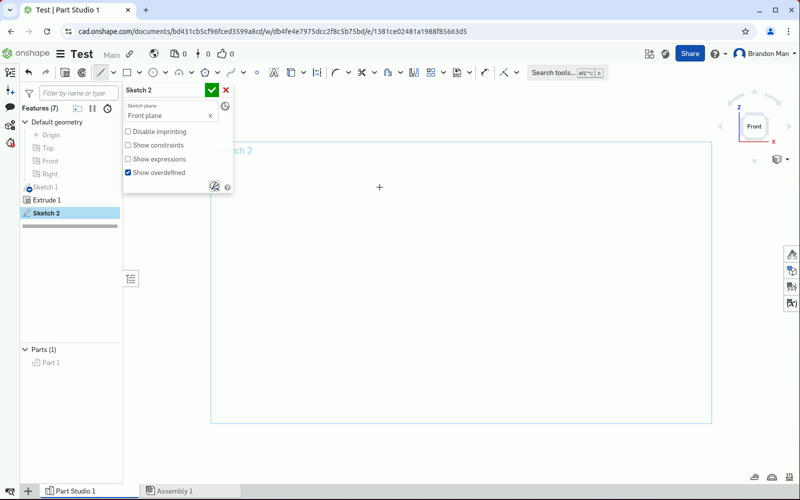
key_up(shift)
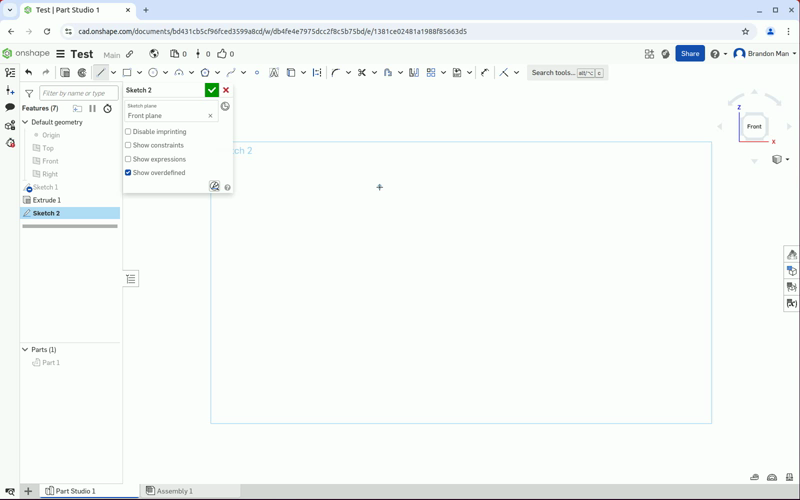
key_down(shift)
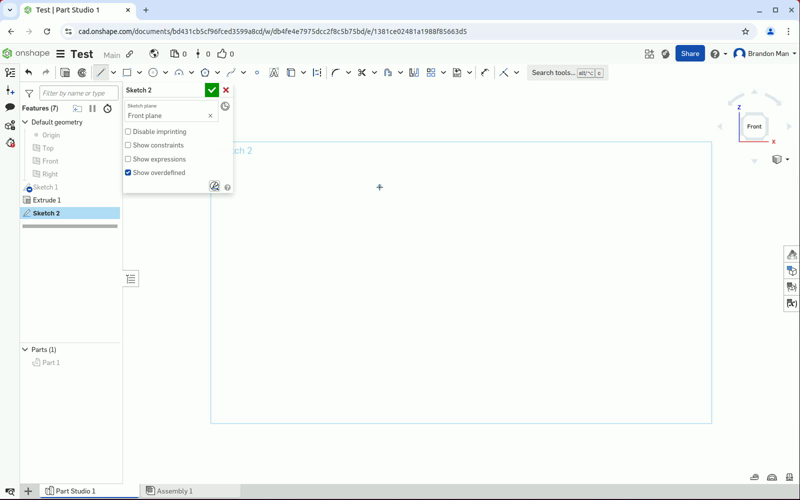
mouse_move(444, 186)
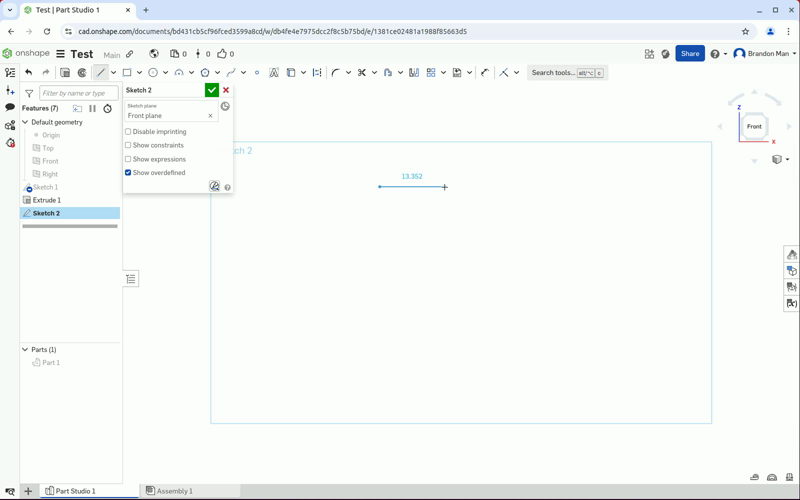
click(444, 186)
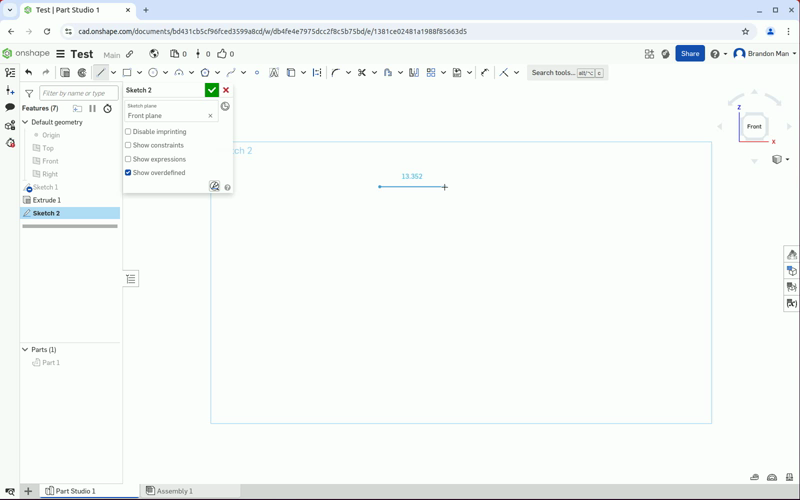
key_up(shift)
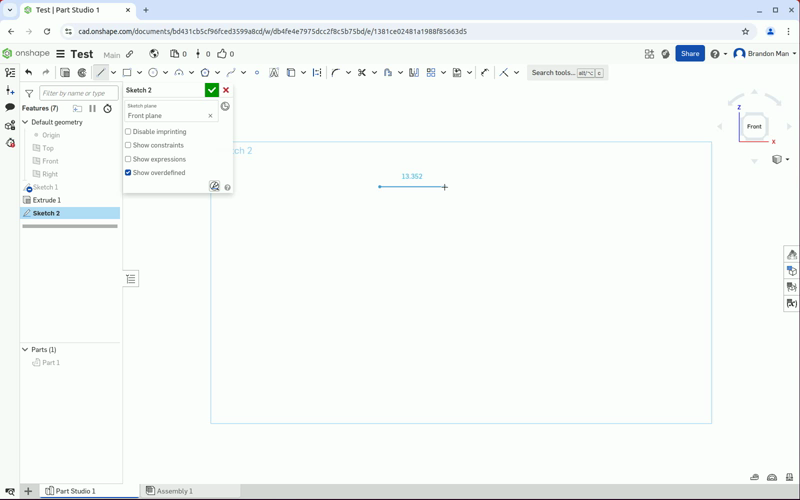
key_down(shift)
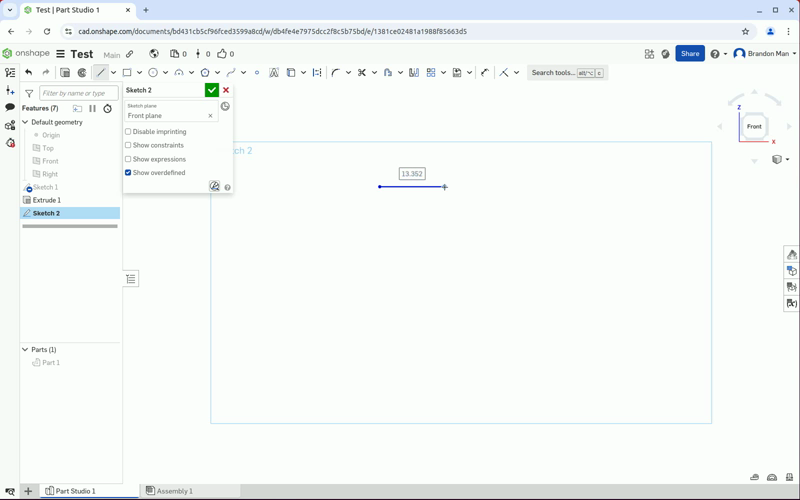
mouse_move(474, 186)
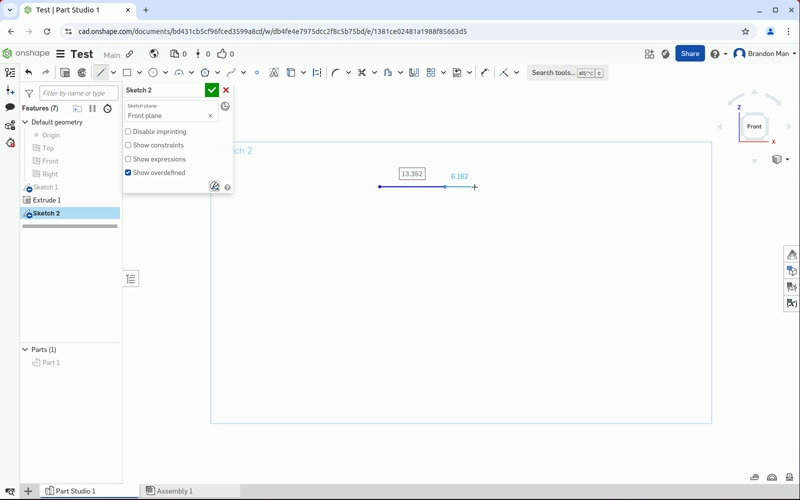
mouse_move(461, 186)
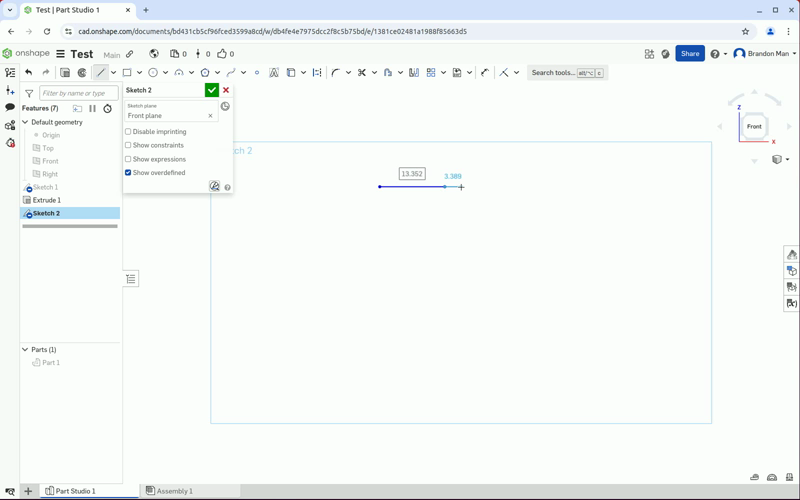
click(461, 186)
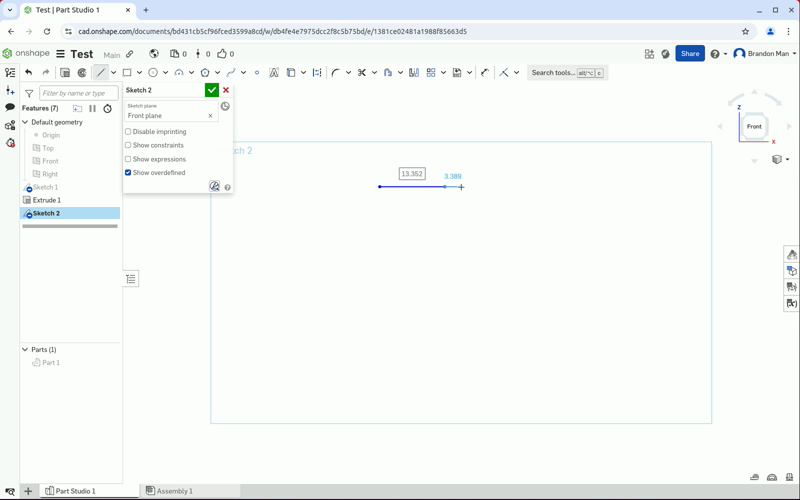
key_up(shift)
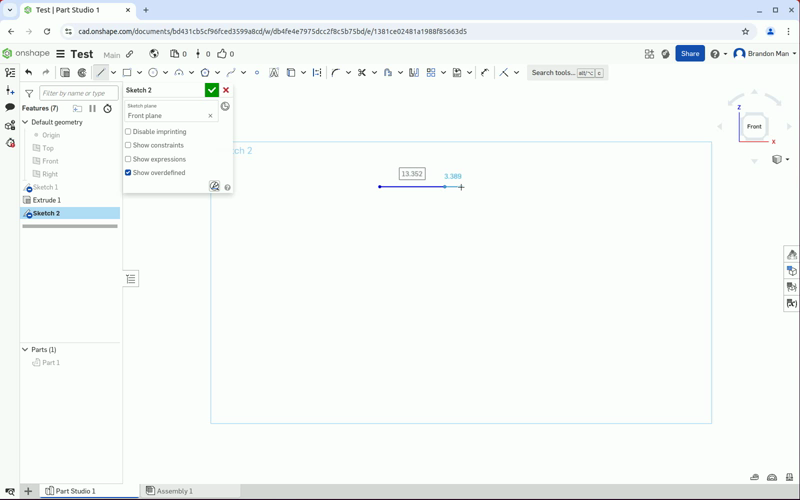
key_down(shift)
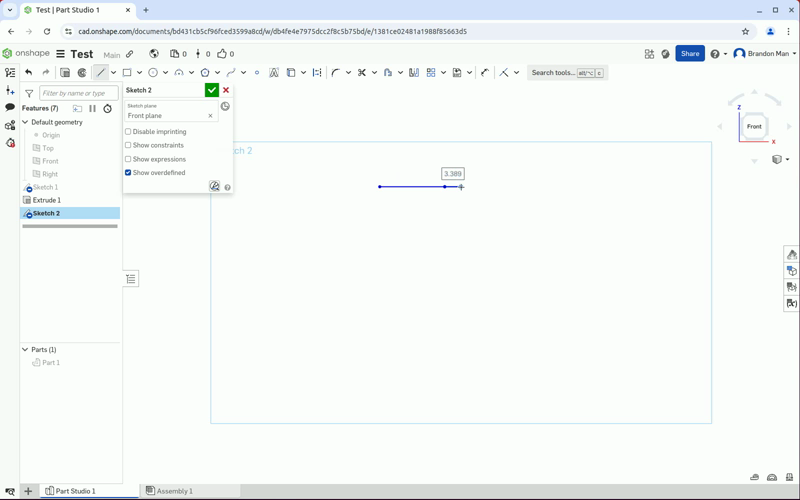
mouse_move(491, 186)
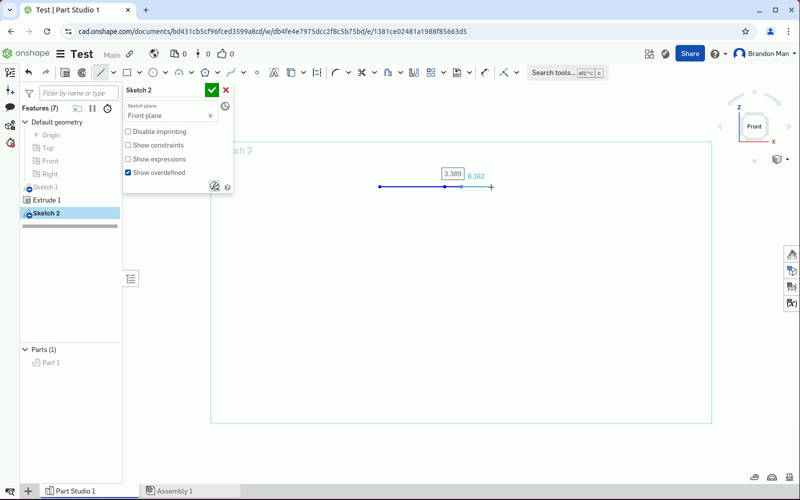
mouse_move(461, 170)
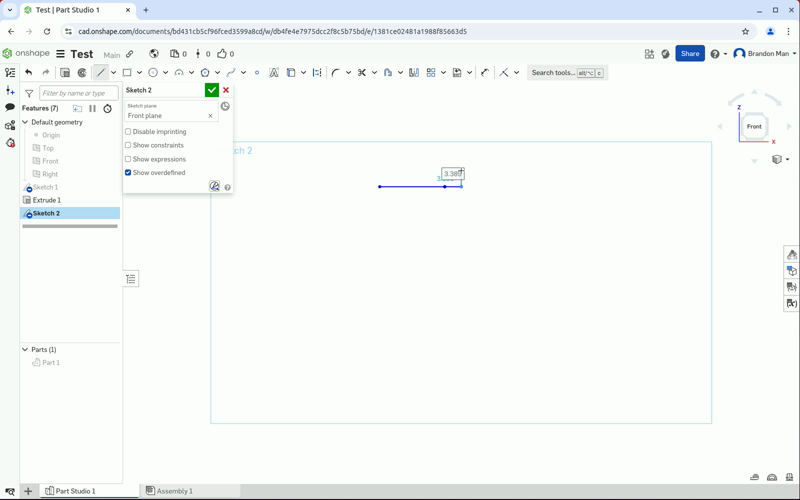
click(461, 170)
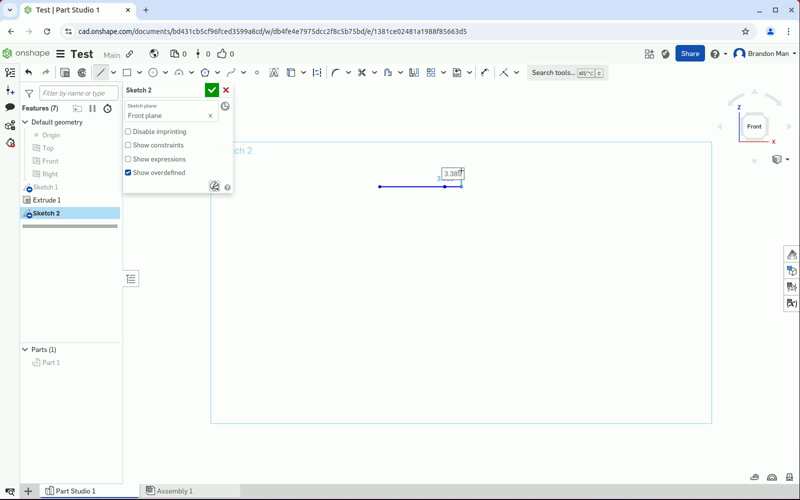
key_up(shift)
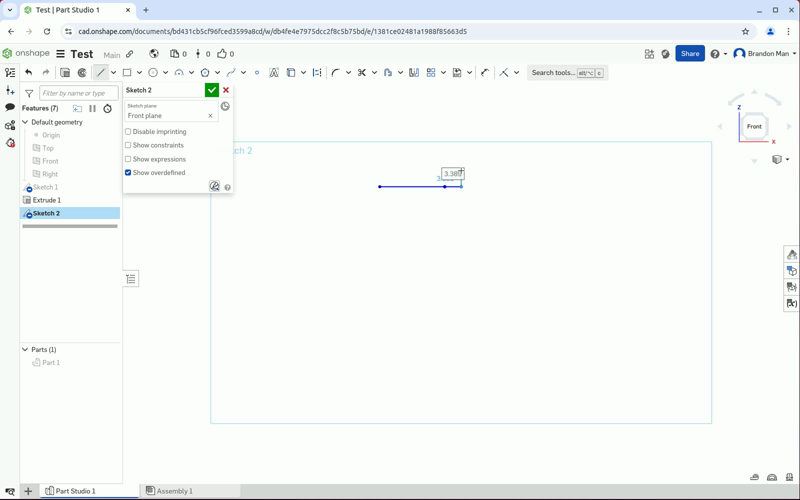
key_down(shift)
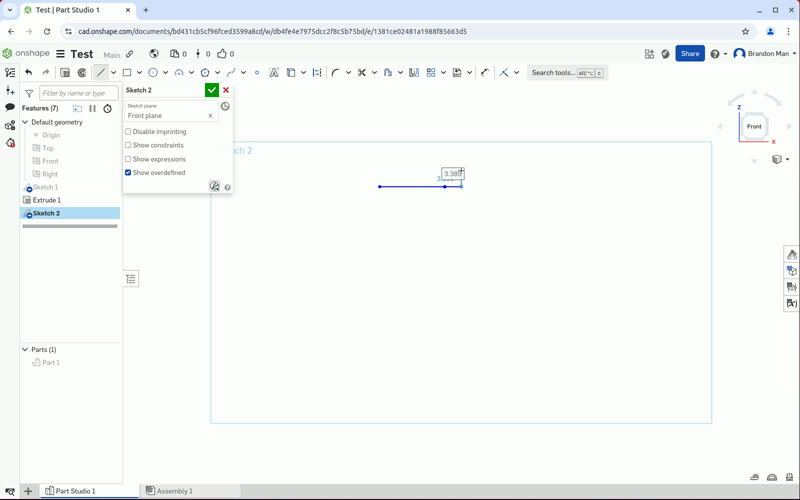
mouse_move(379, 170)
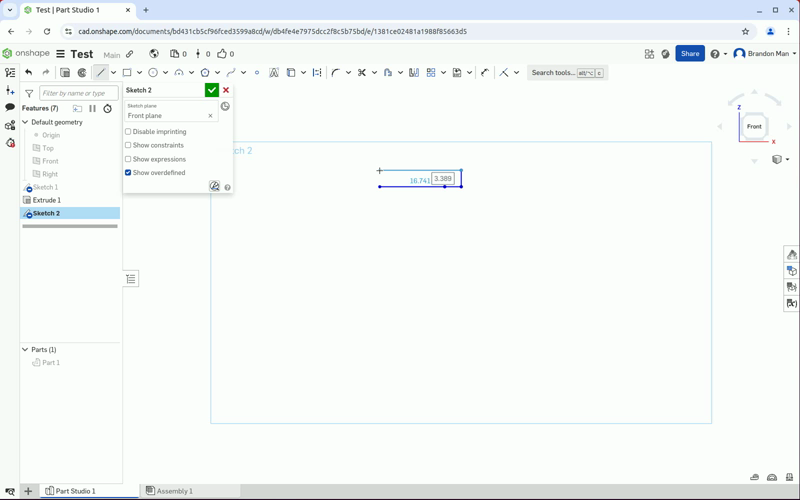
click(379, 170)
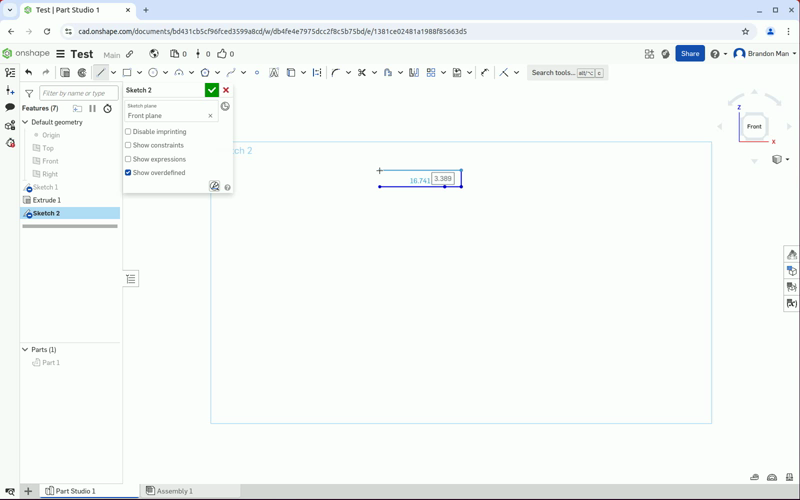
key_up(shift)
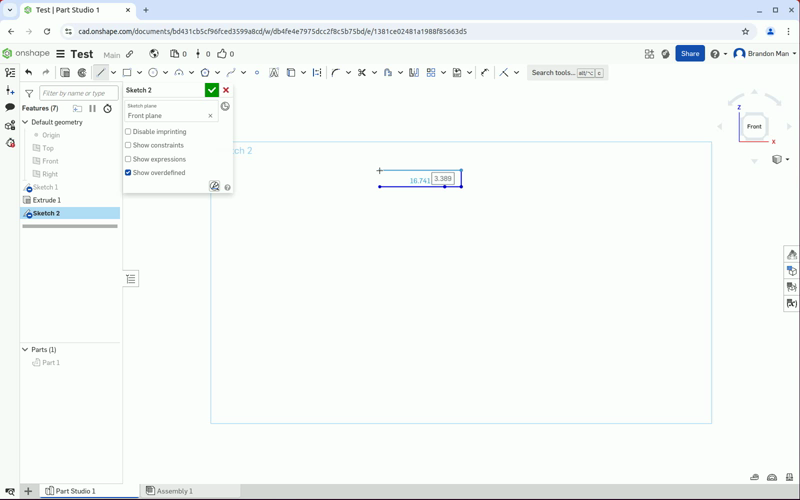
mouse_move(409, 170)
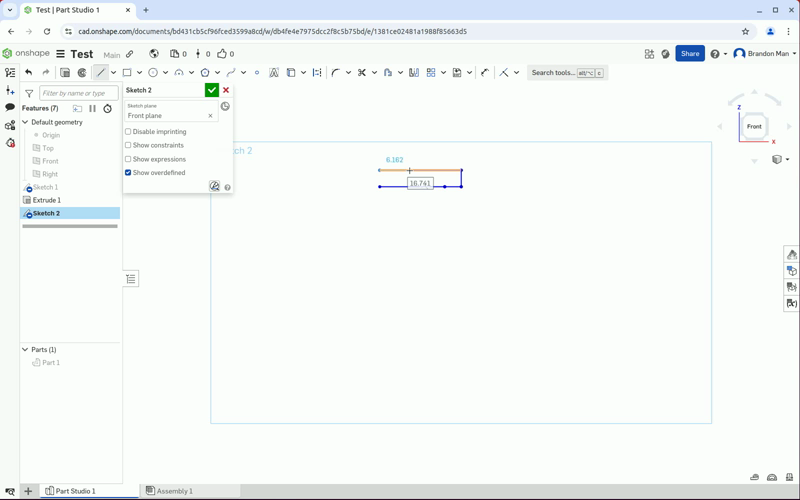
key_down(shift)
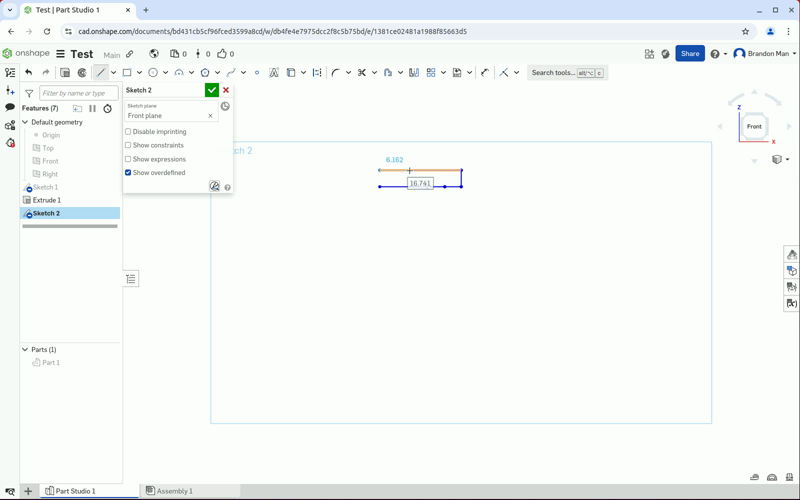
mouse_move(379, 186)
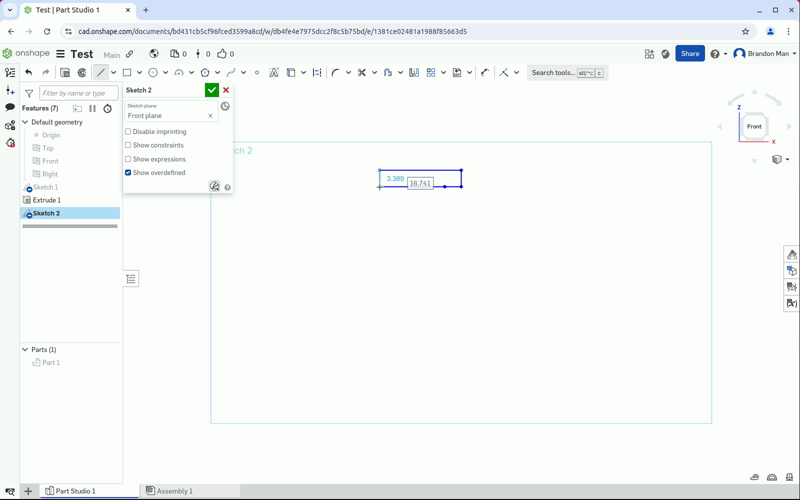
key_up(shift)
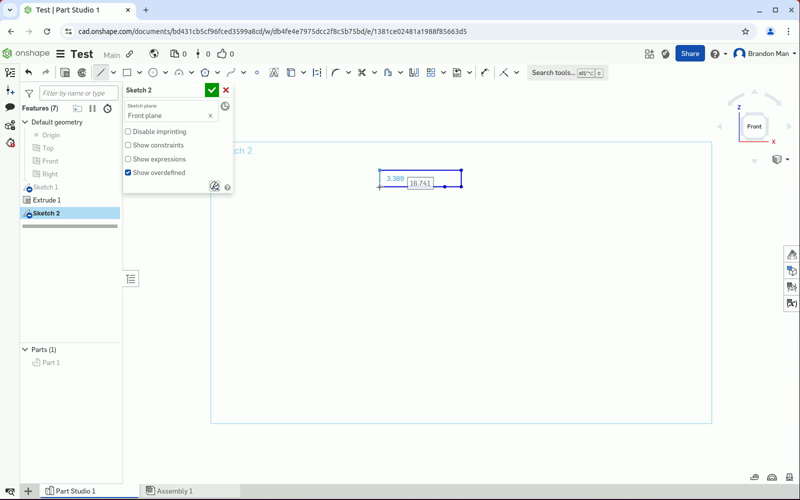
click(379, 186)
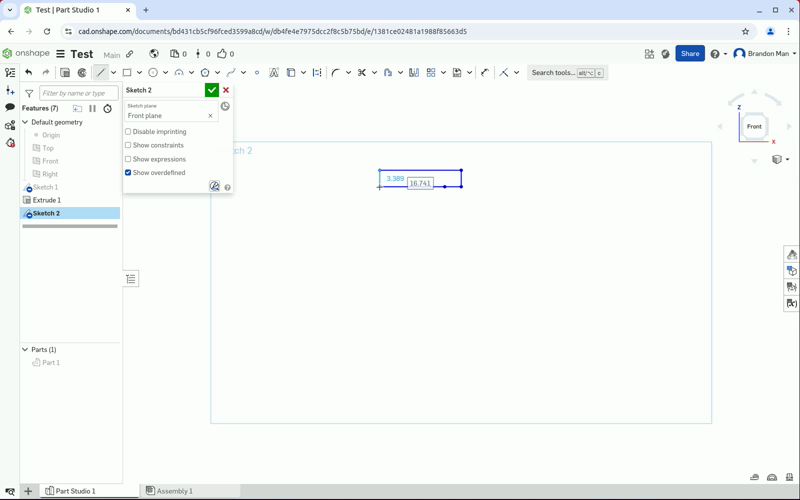
key(esc)
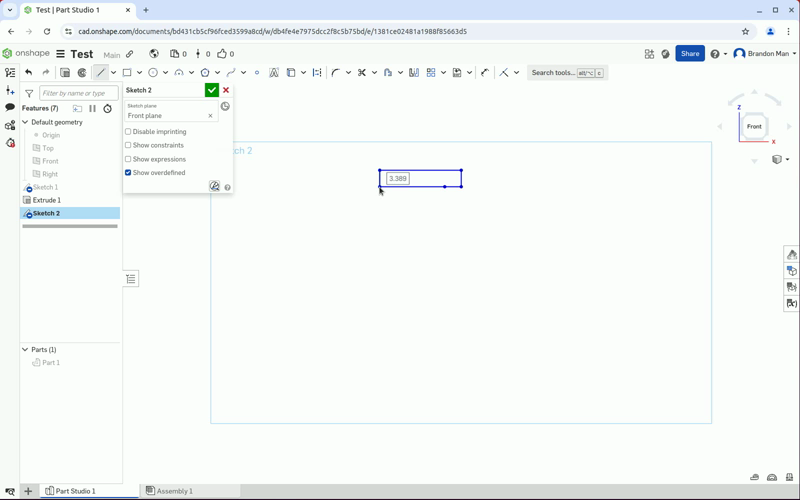
mouse_move(450, 176)
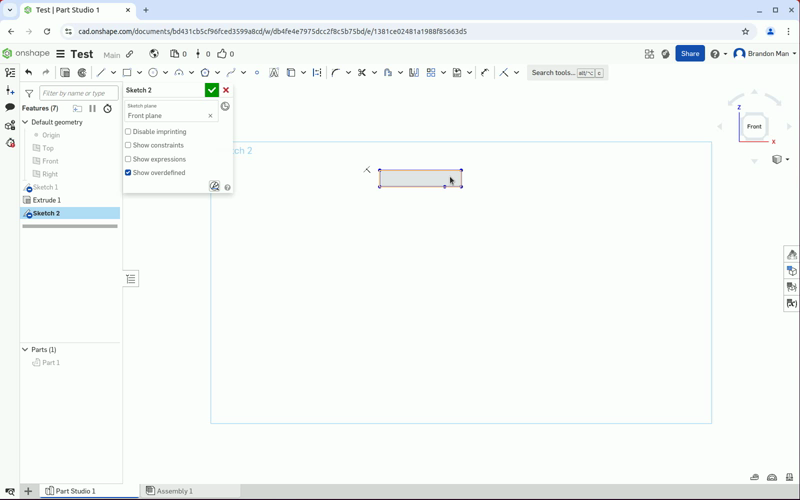
scroll(6)
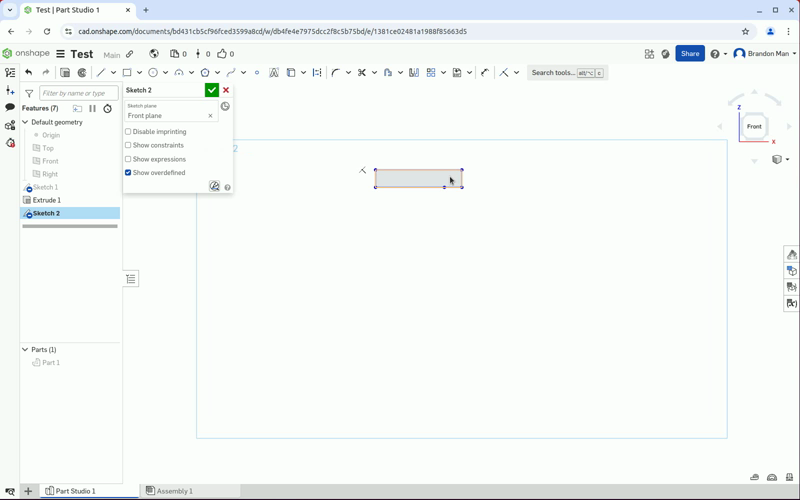
scroll(6)
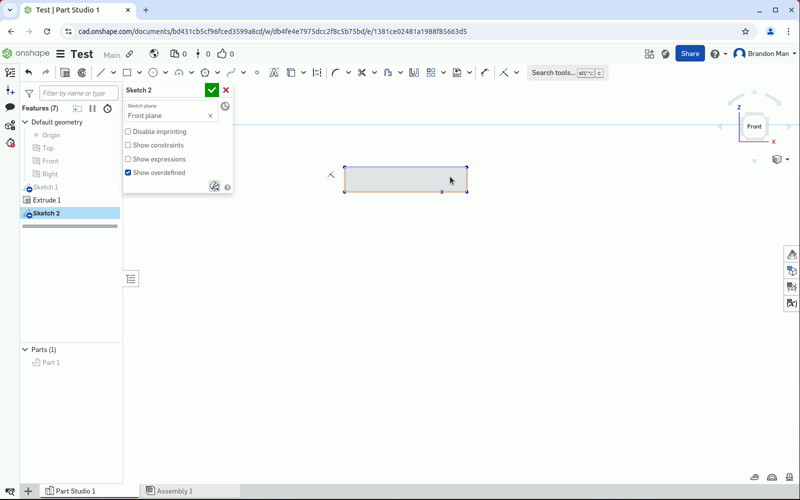
scroll(6)
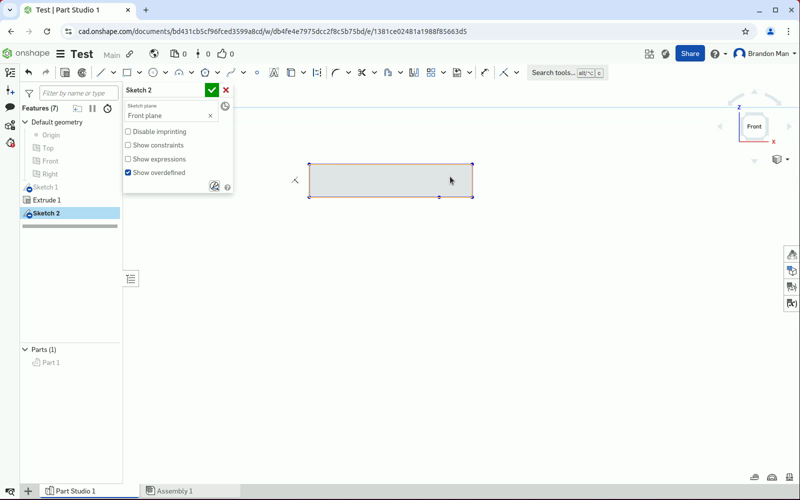
scroll(6)
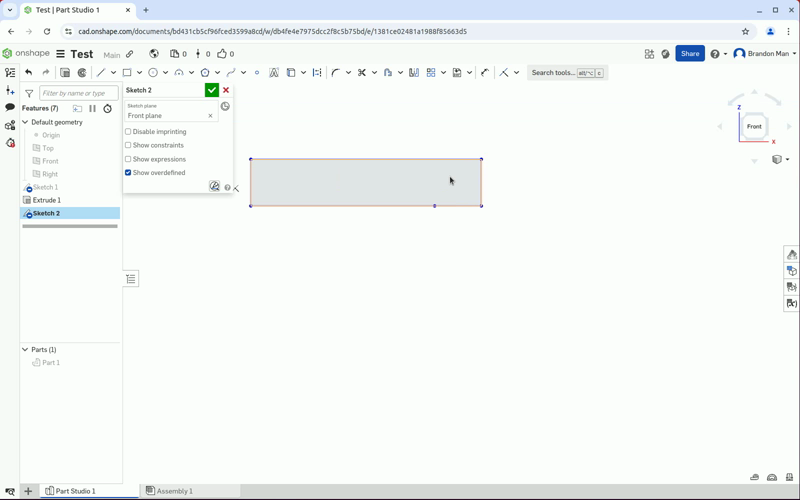
scroll(6)
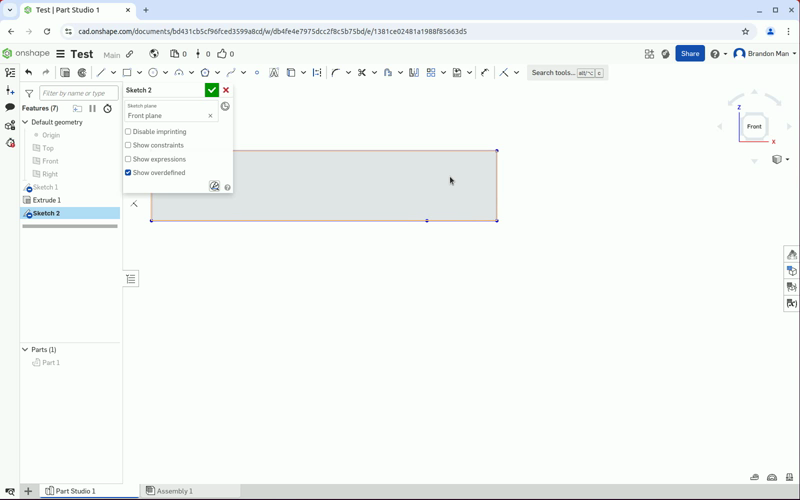
scroll(6)
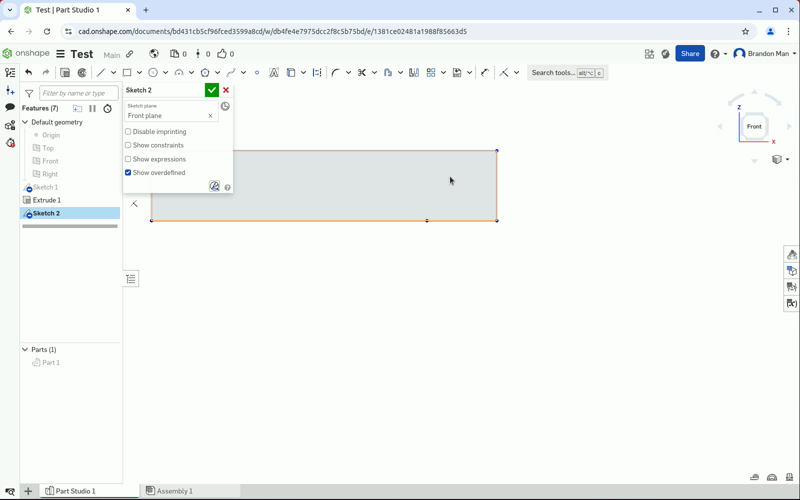
scroll(6)
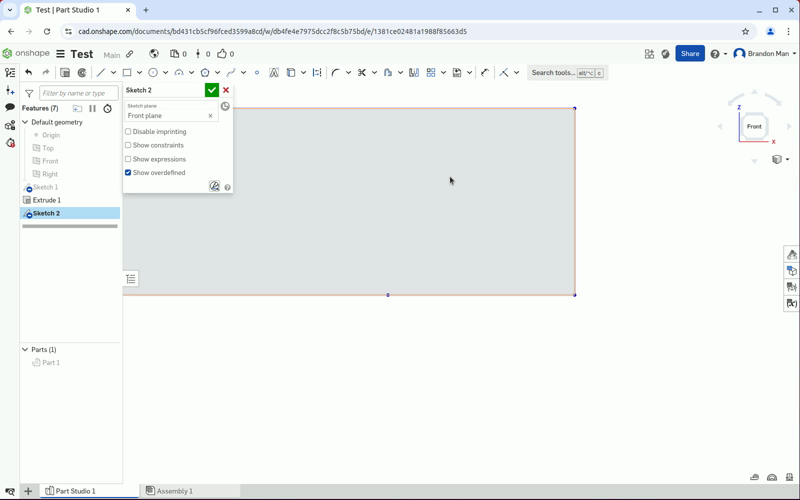
click(450, 176)
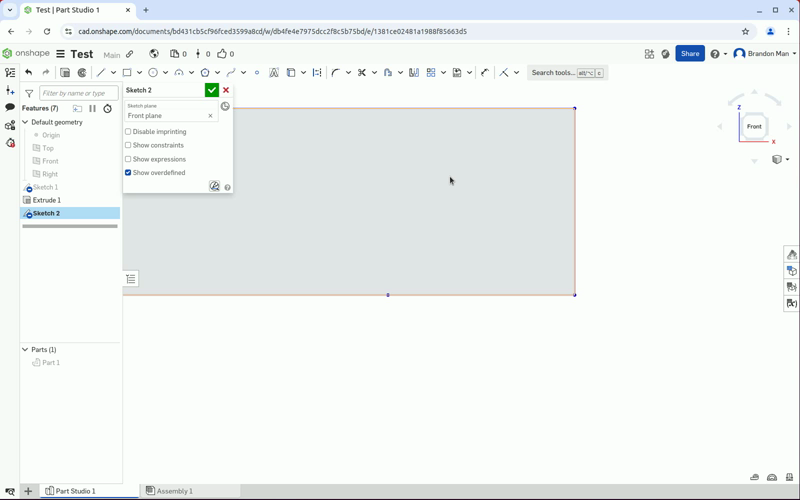
scroll(-6)
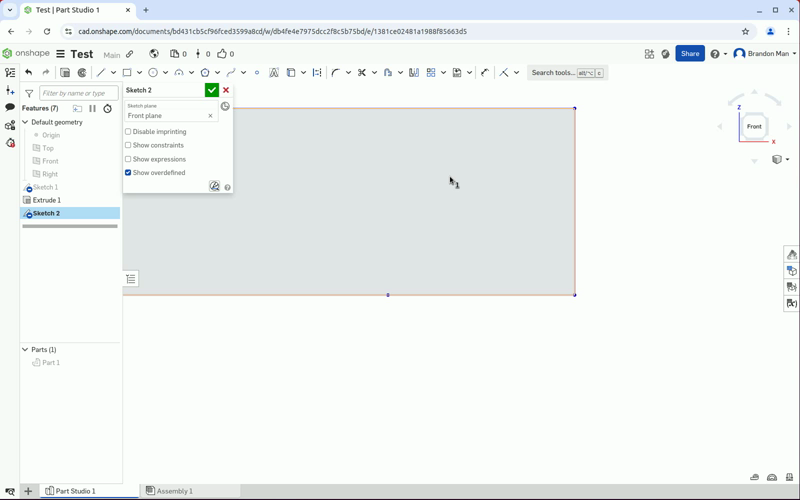
scroll(-6)
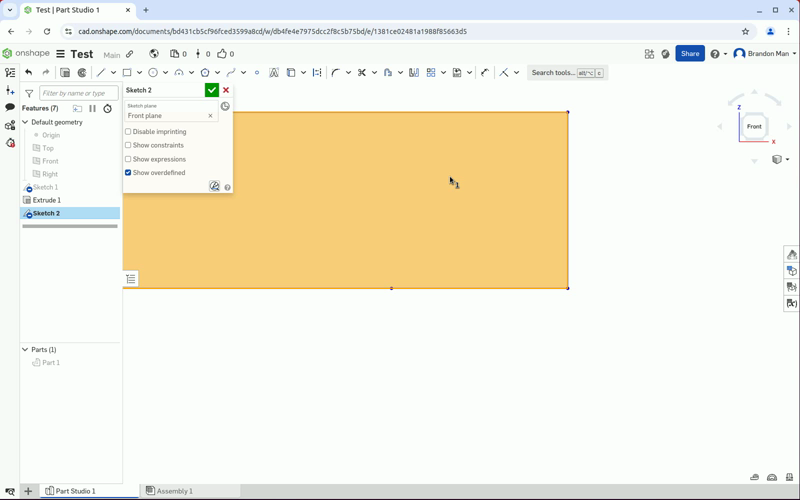
scroll(-6)
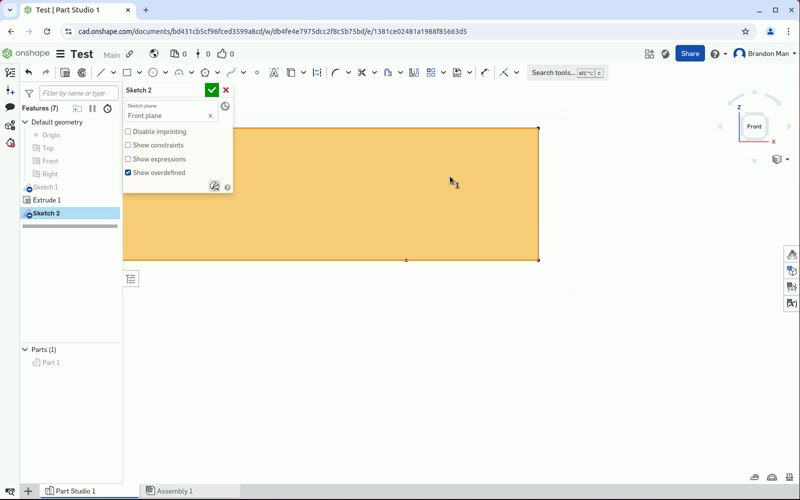
scroll(-6)
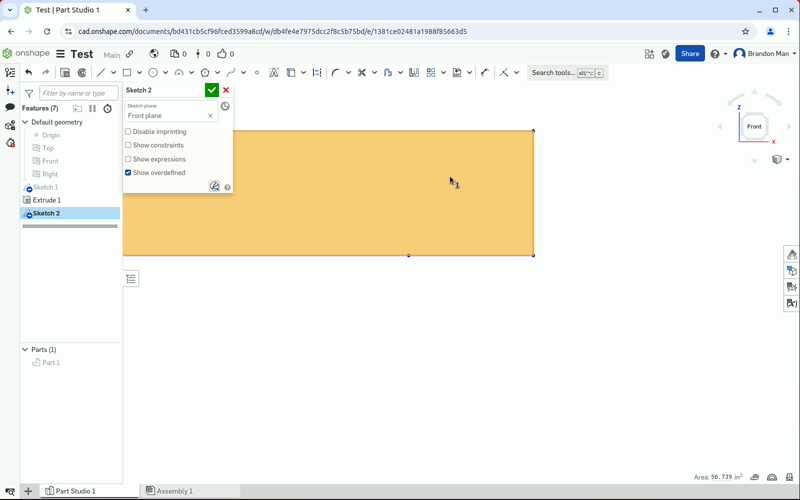
scroll(-6)
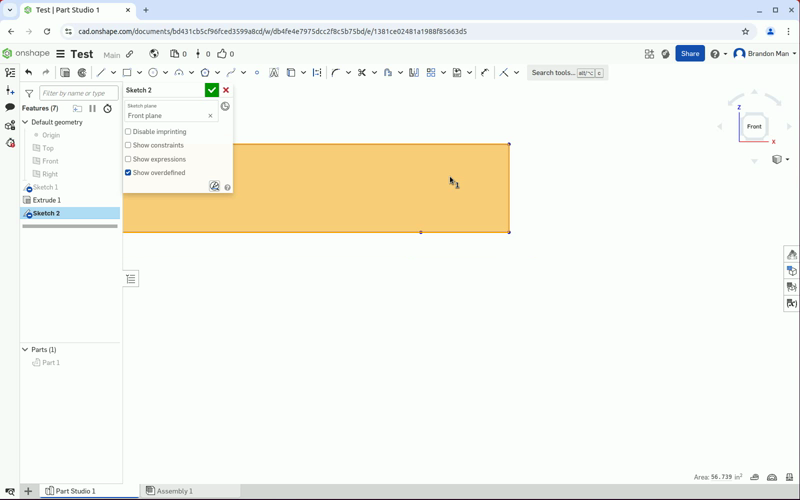
scroll(-6)
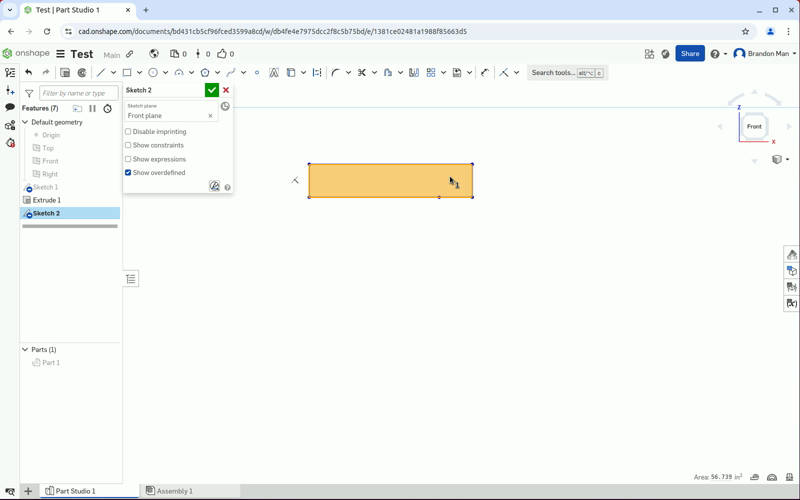
scroll(-6)
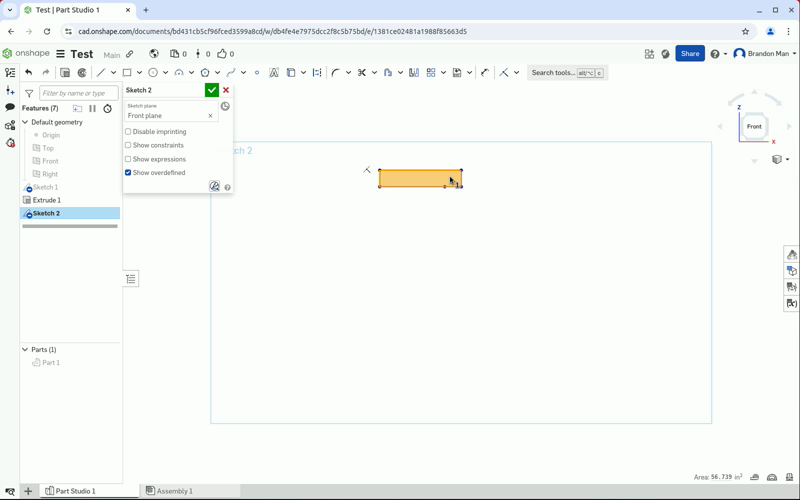
mouse_move(73, 352)
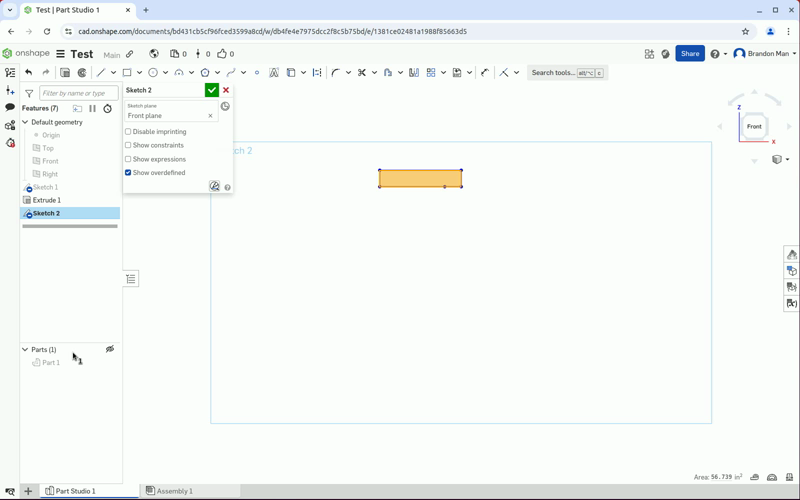
key(shift+y)
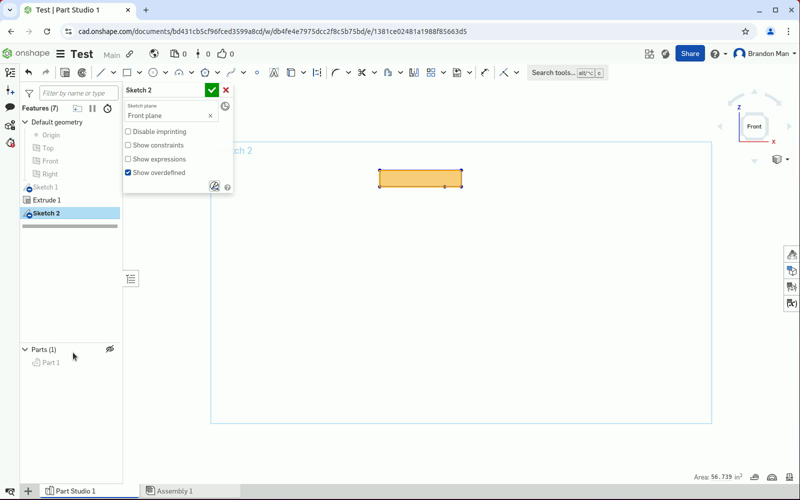
key(shift+e)
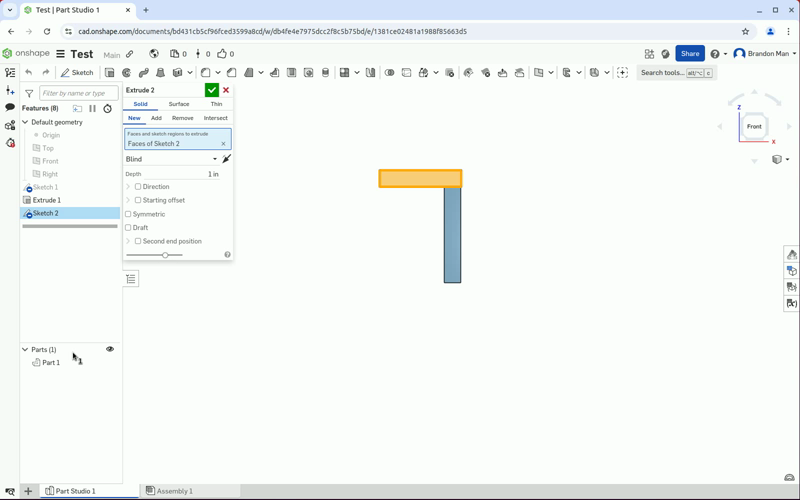
mouse_move(143, 106)
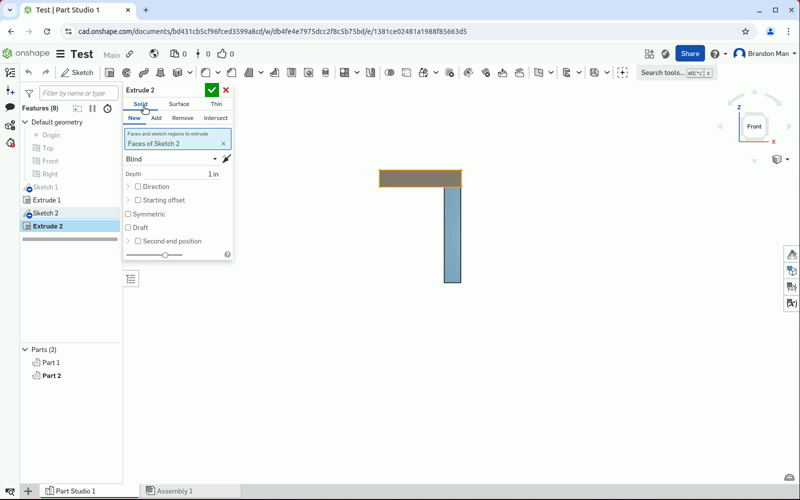
click(143, 106)
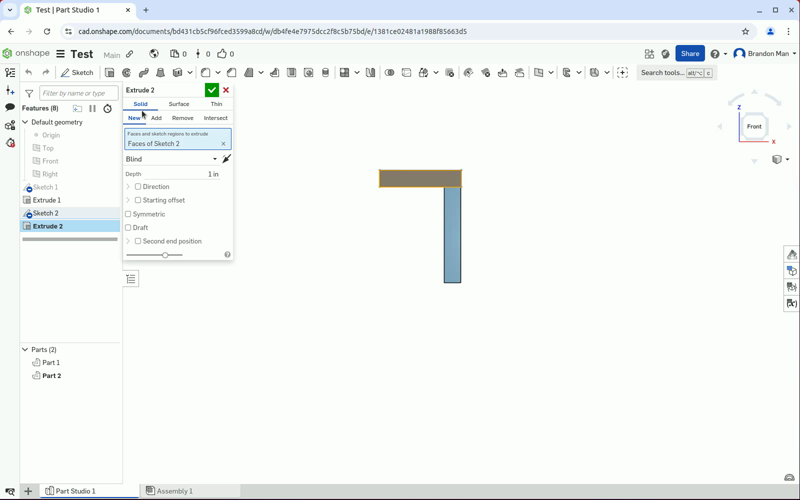
mouse_move(137, 120)
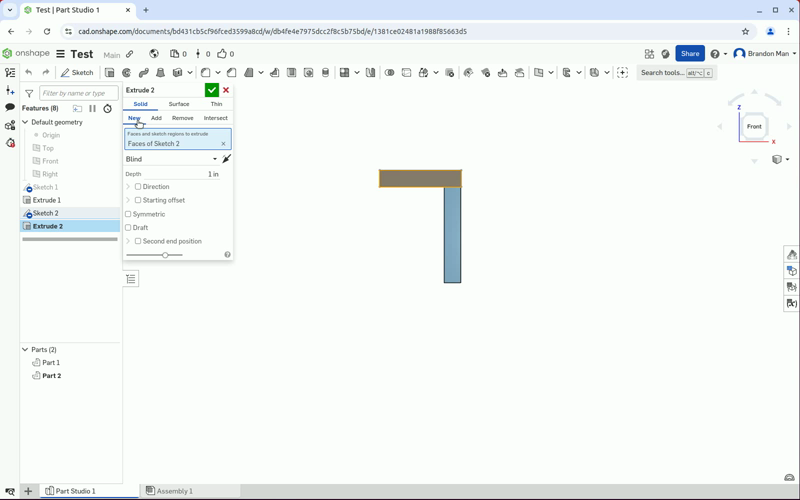
click(137, 120)
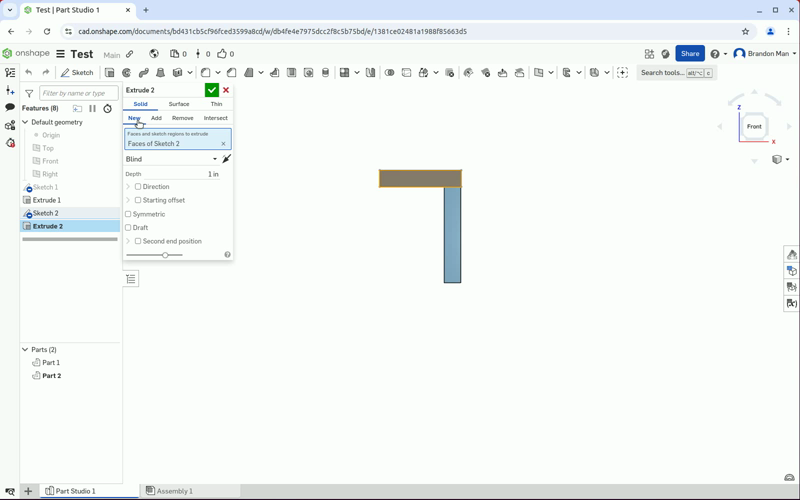
key(tab, 4)
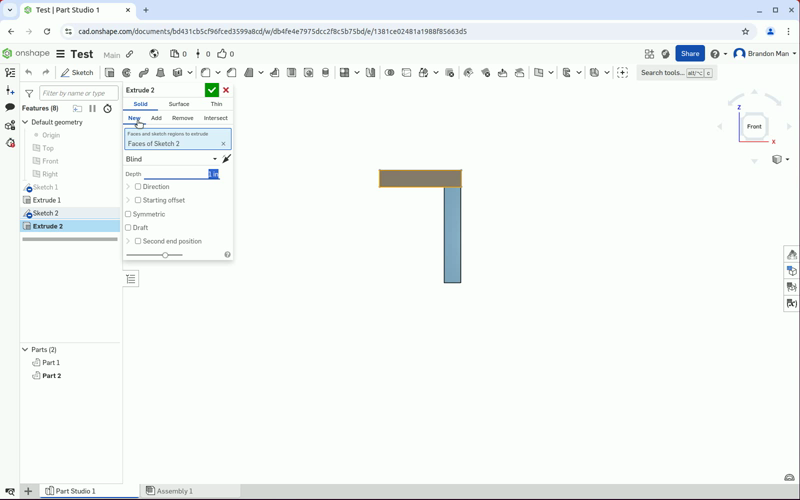
text(-0.241)
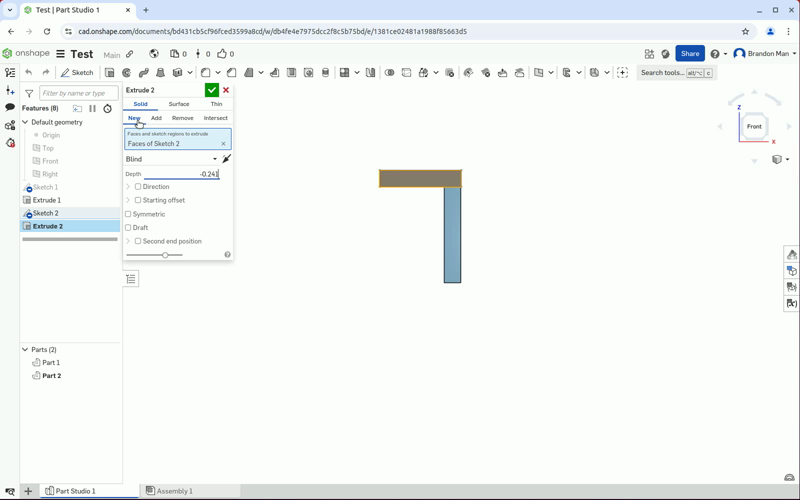
key(enter)
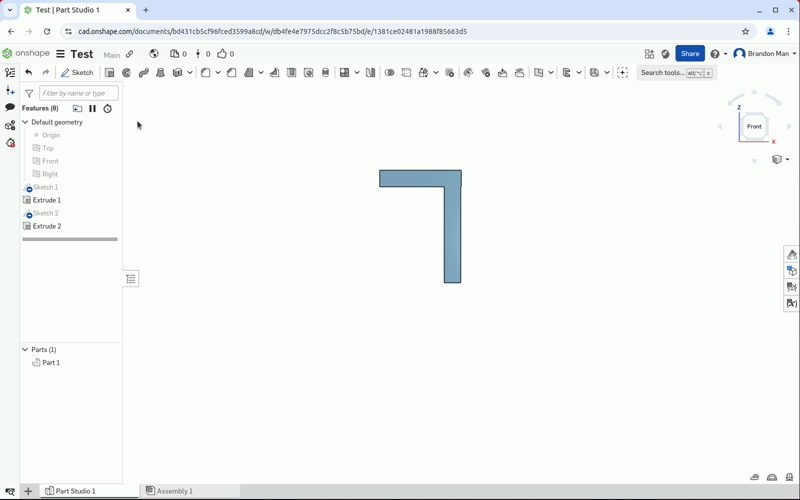
key(shift+h)
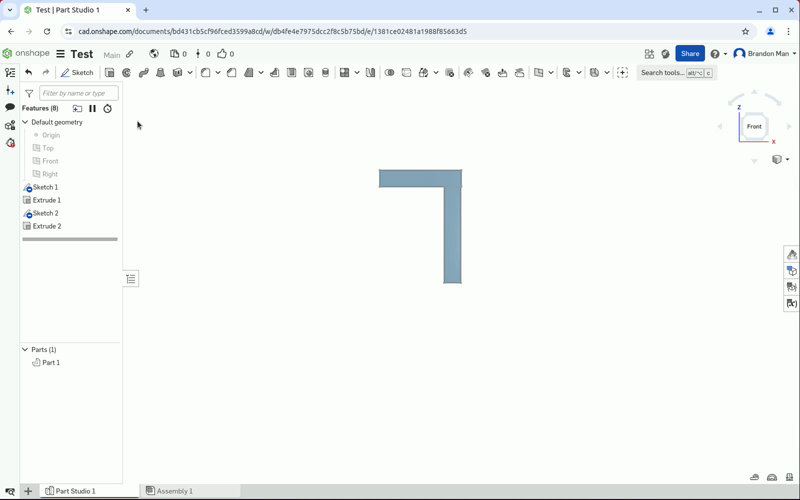
key(shift+h)
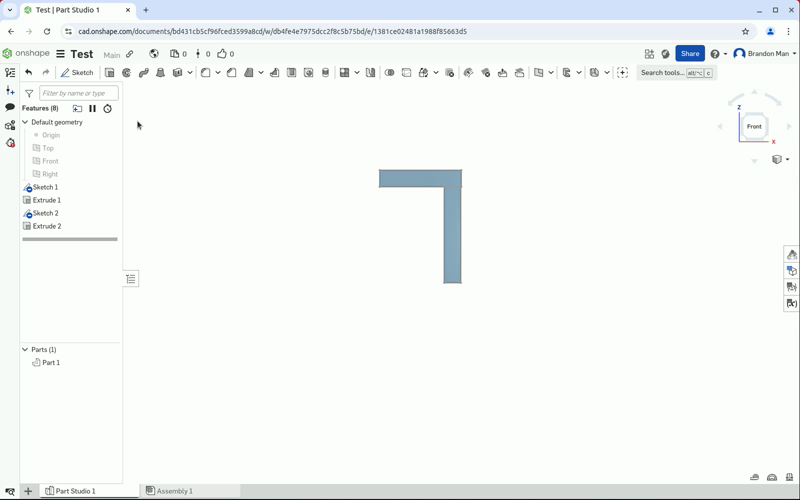
key(shift+7)
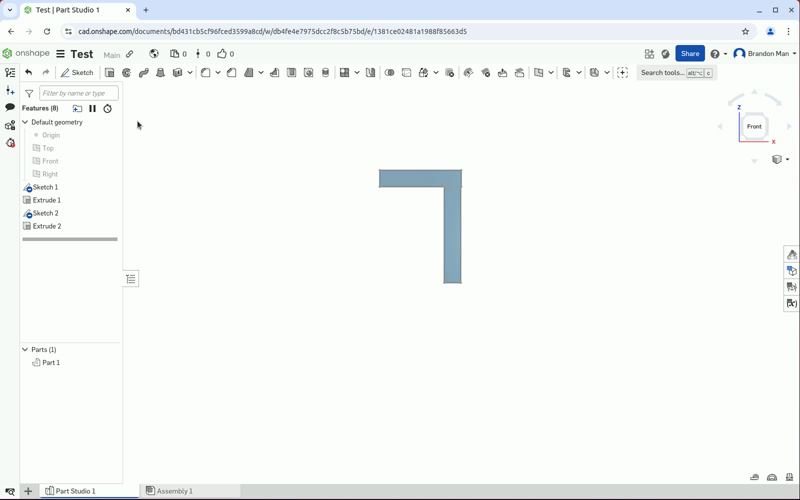
key(left, 2)
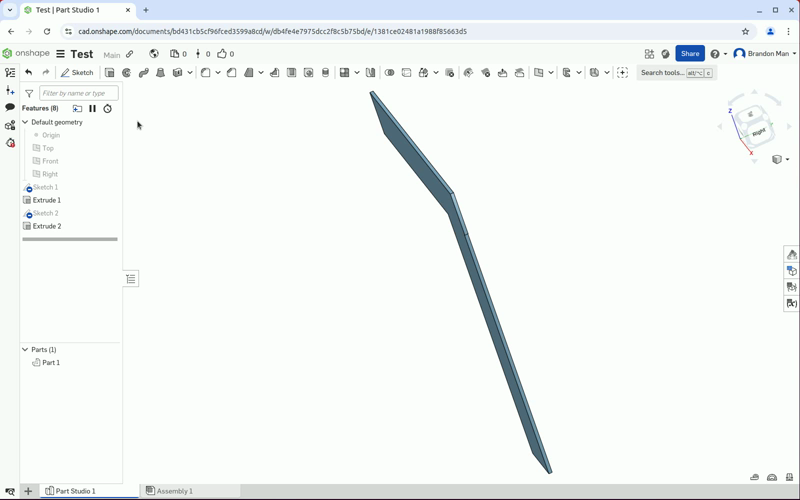
key(down, 2)
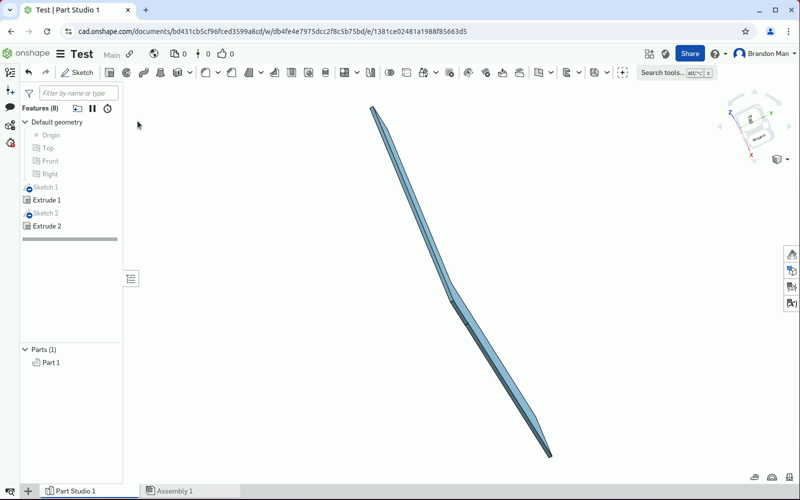
key(up, 2)
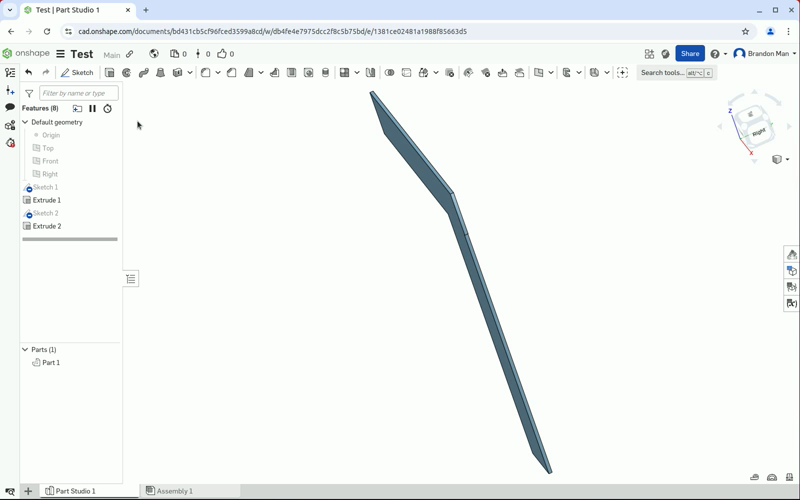
key(right, 2)
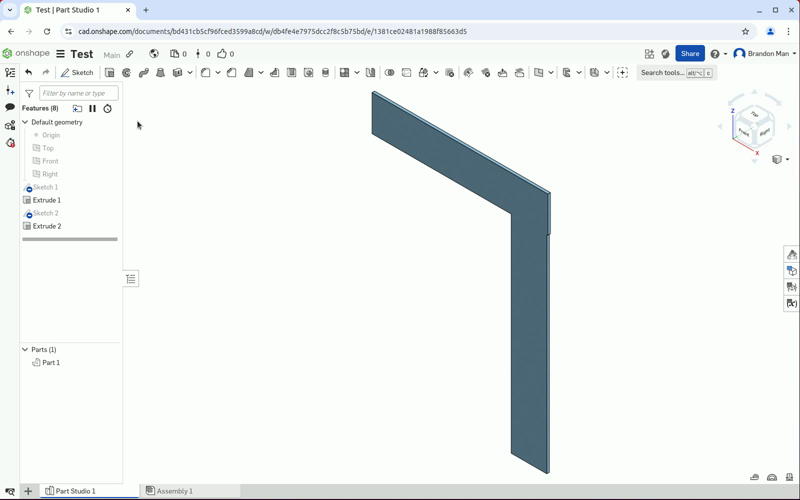
mouse_move(73, 189)
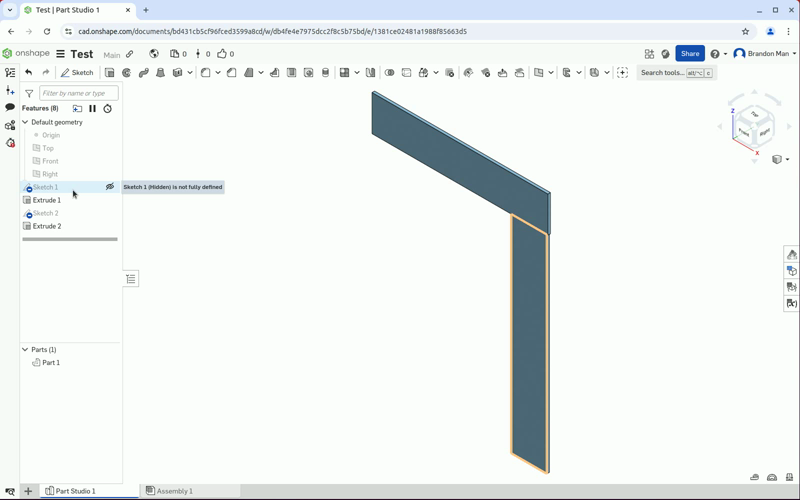
click(73, 189)